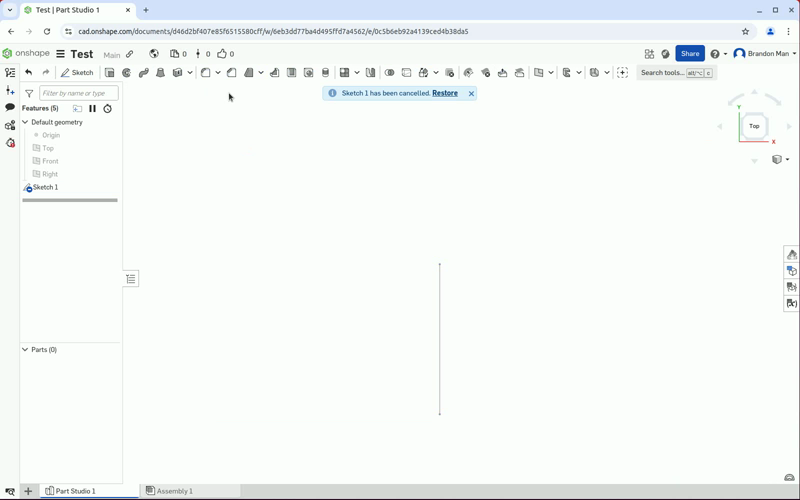
key(shift+h)
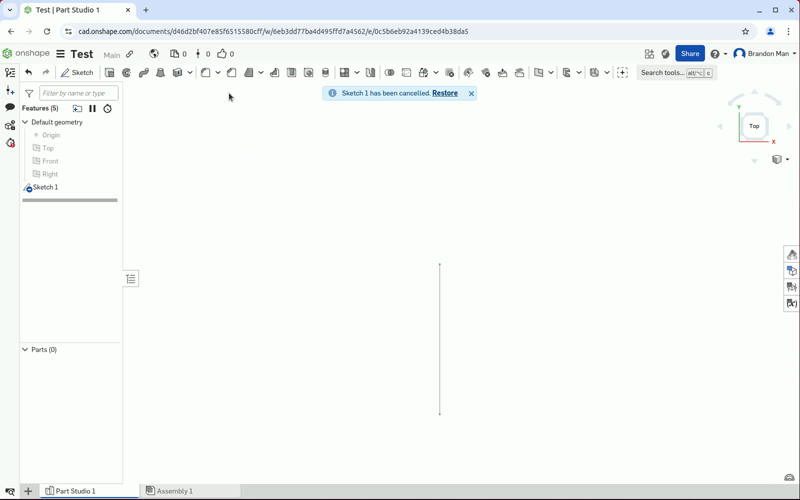
key(shift+s)
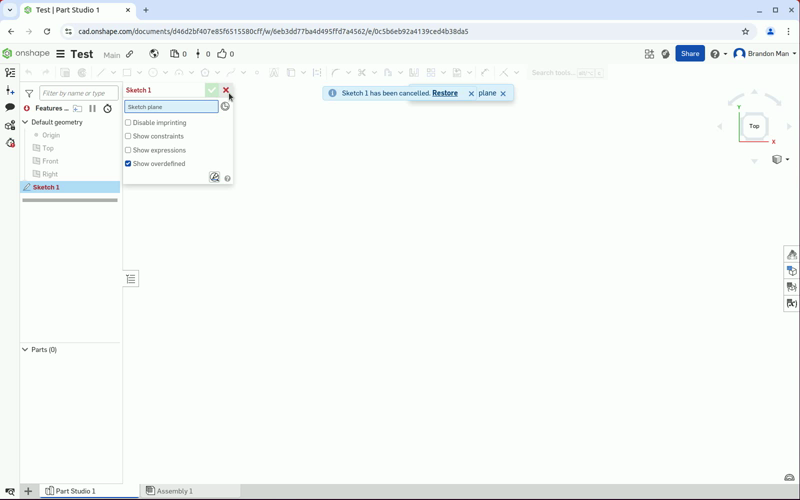
mouse_move(73, 150)
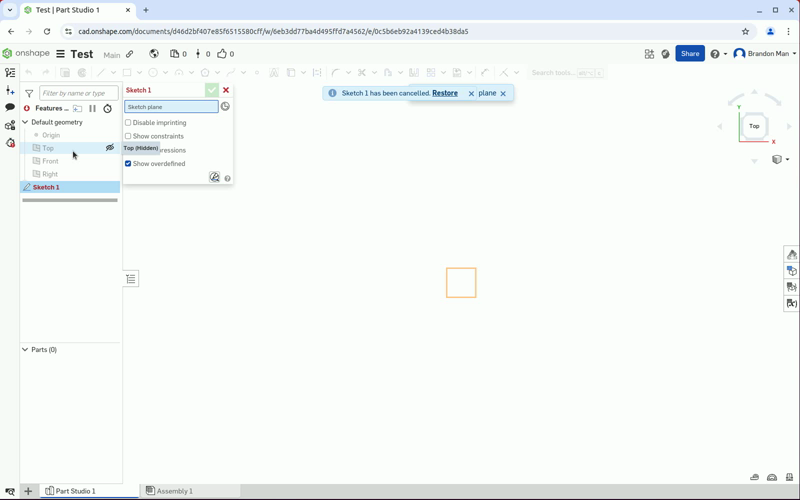
click(73, 150)
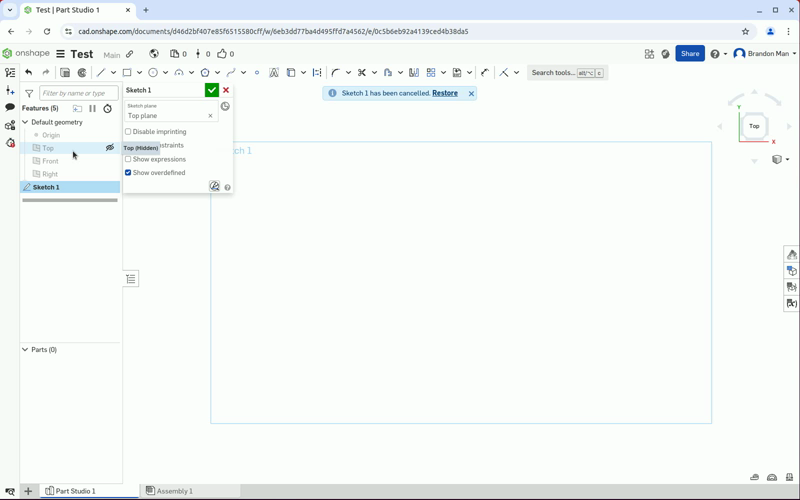
mouse_move(73, 352)
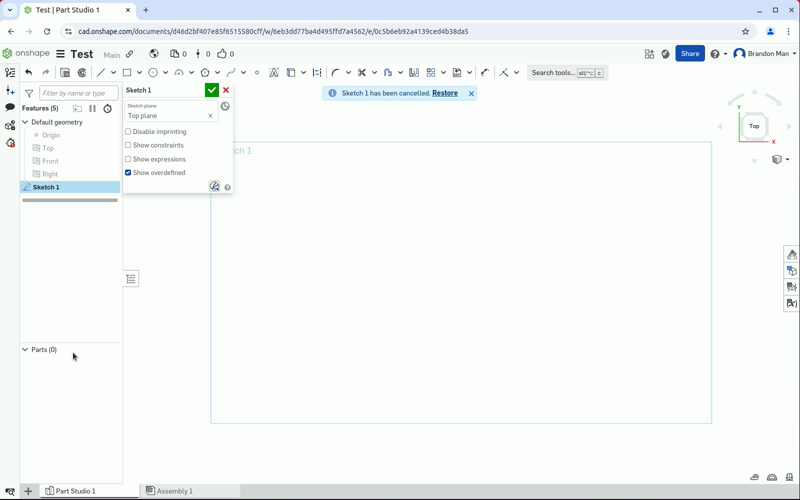
key(y)
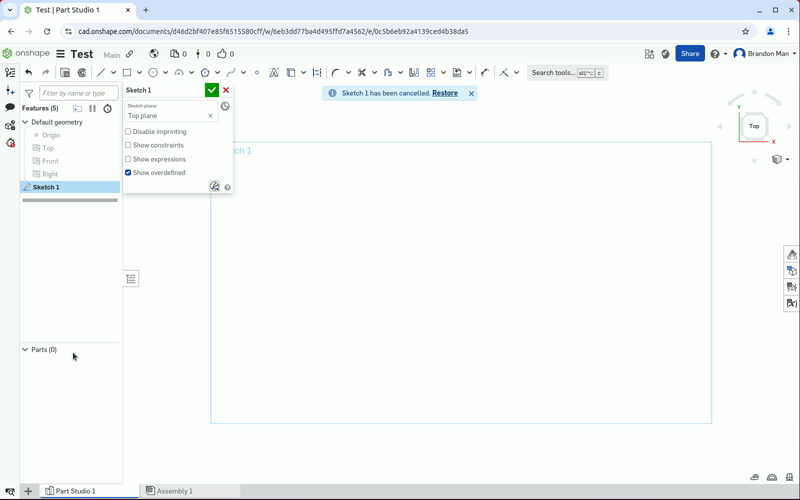
key(c)
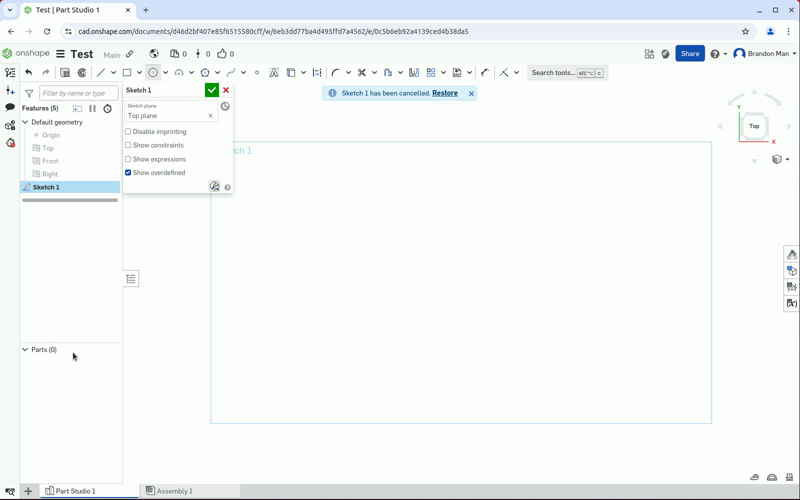
key_down(shift)
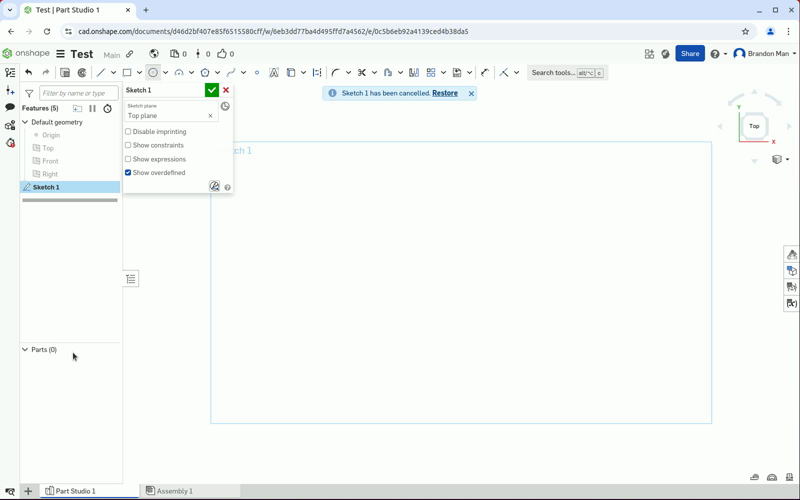
mouse_move(460, 282)
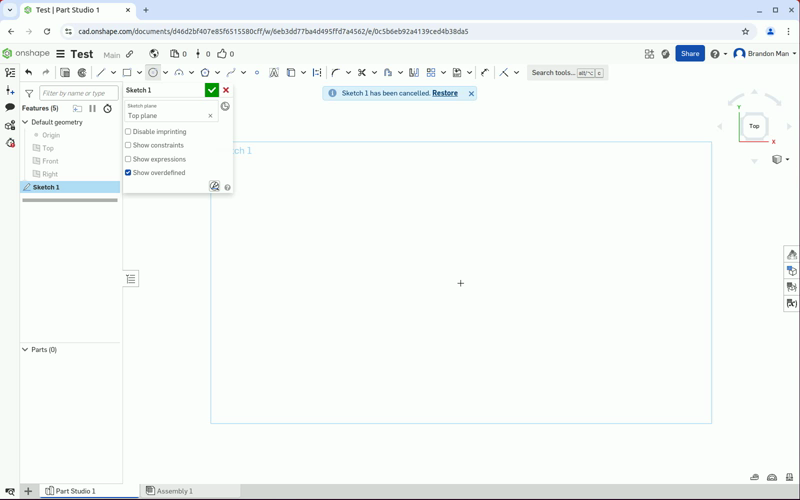
click(460, 282)
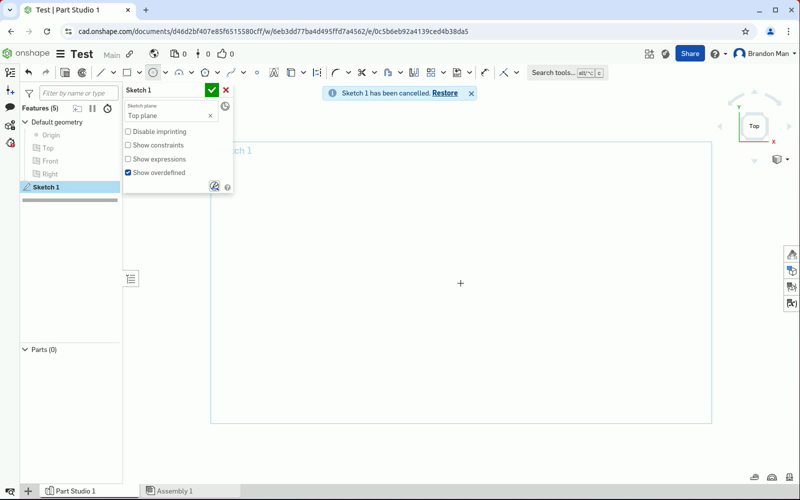
key_up(shift)
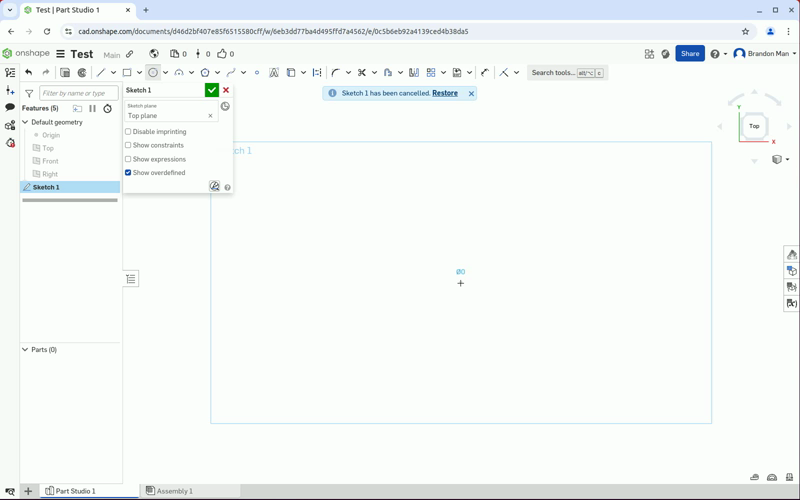
mouse_move(545, 282)
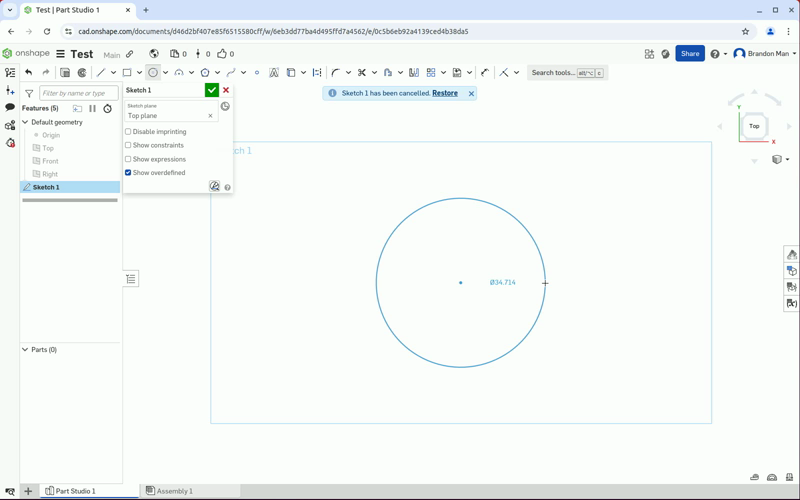
click(545, 282)
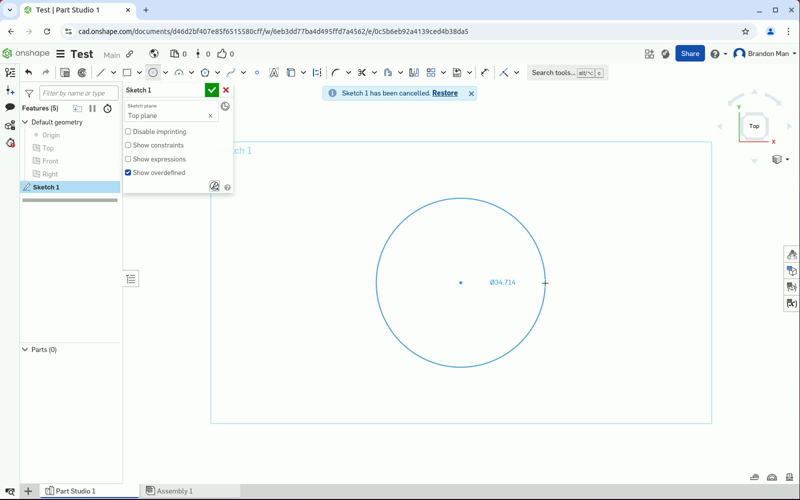
key(esc)
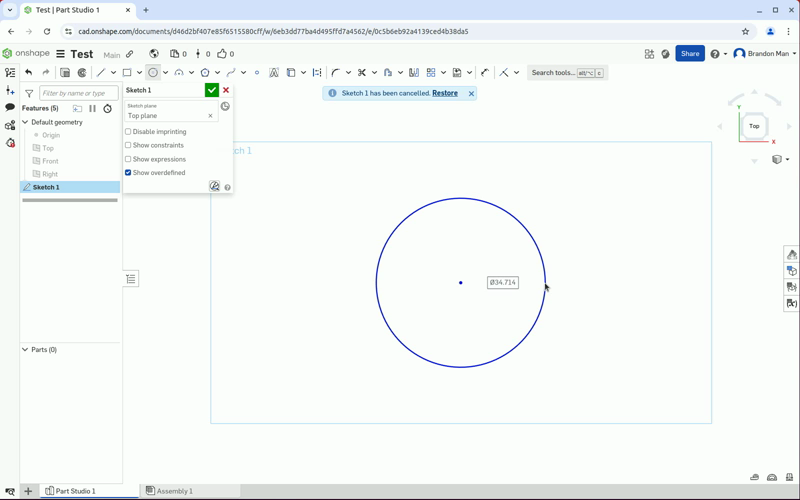
key(c)
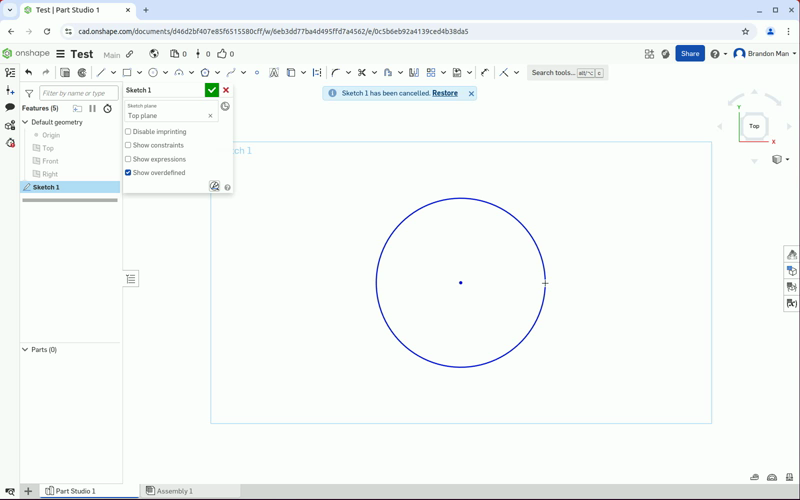
key_down(shift)
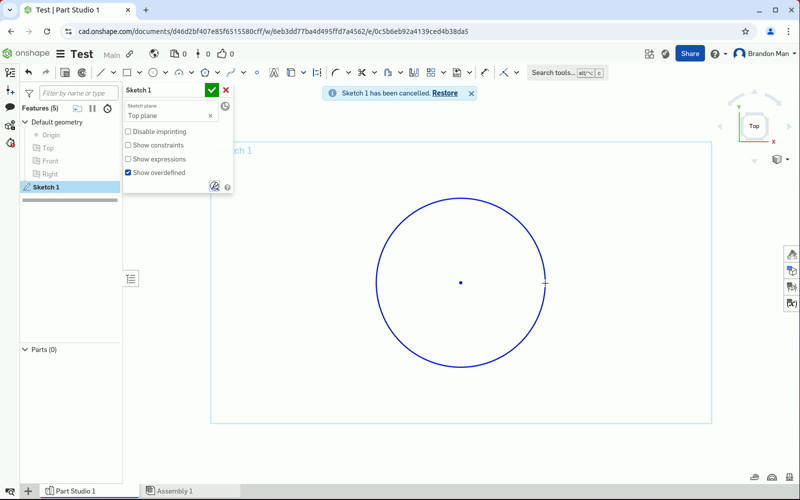
mouse_move(460, 282)
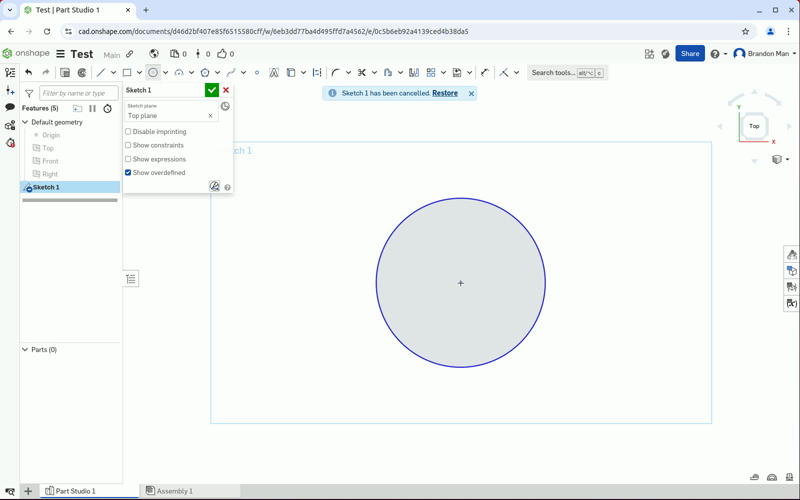
click(460, 282)
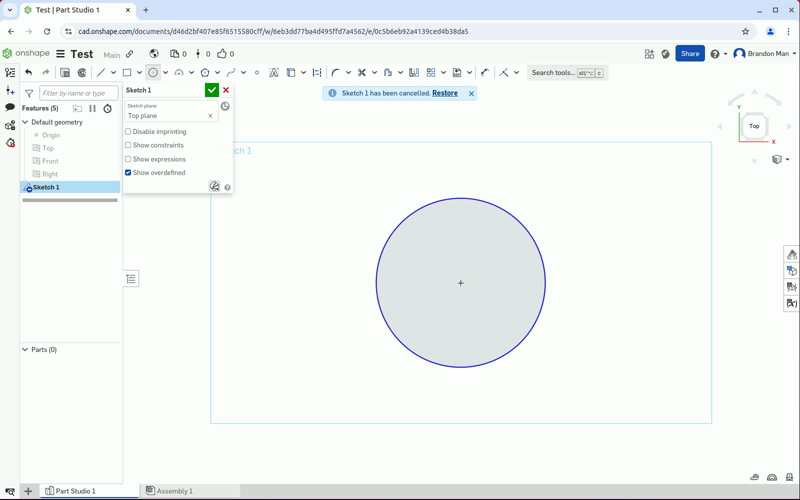
key_up(shift)
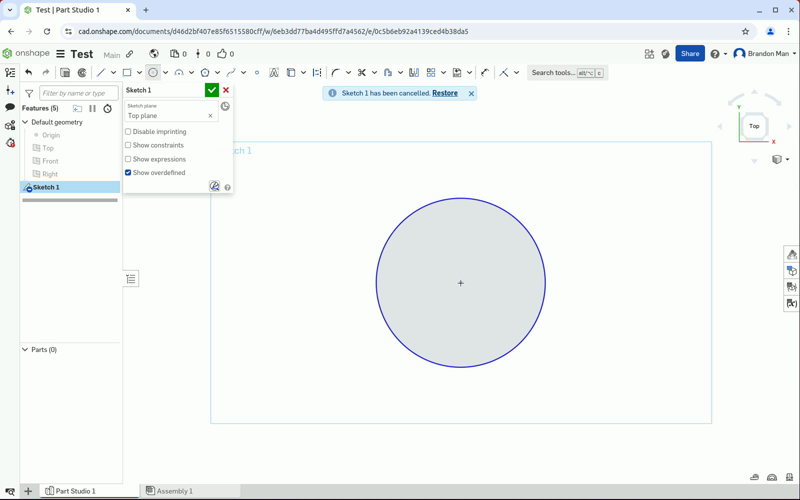
mouse_move(522, 282)
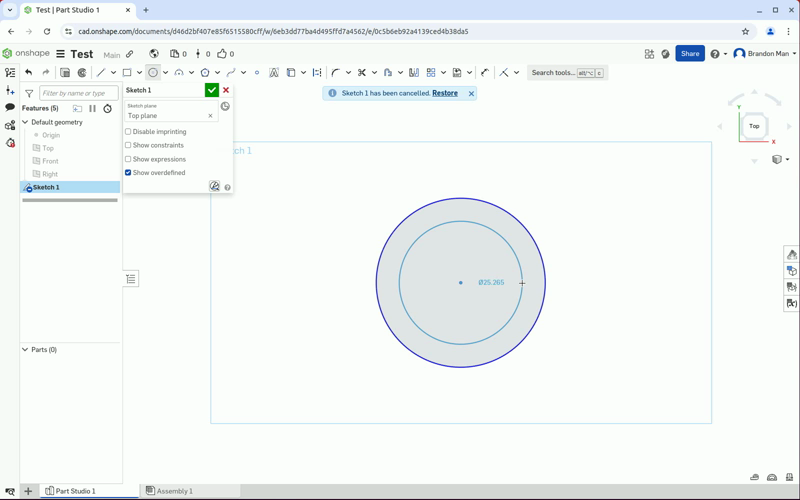
click(522, 282)
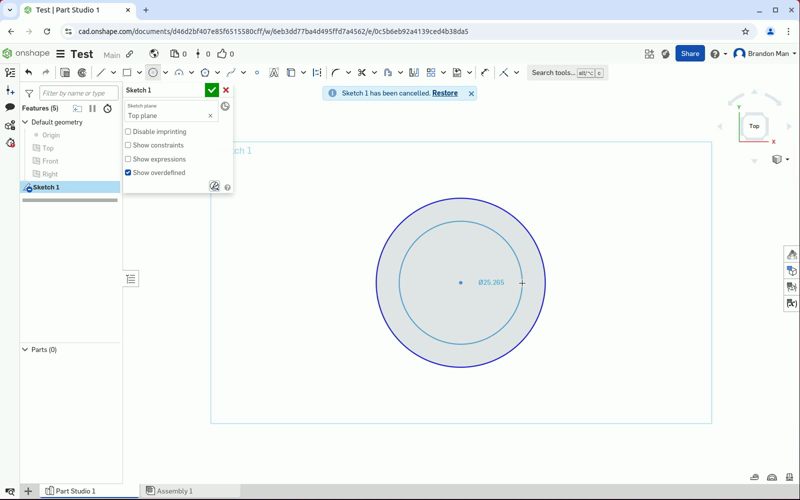
key(esc)
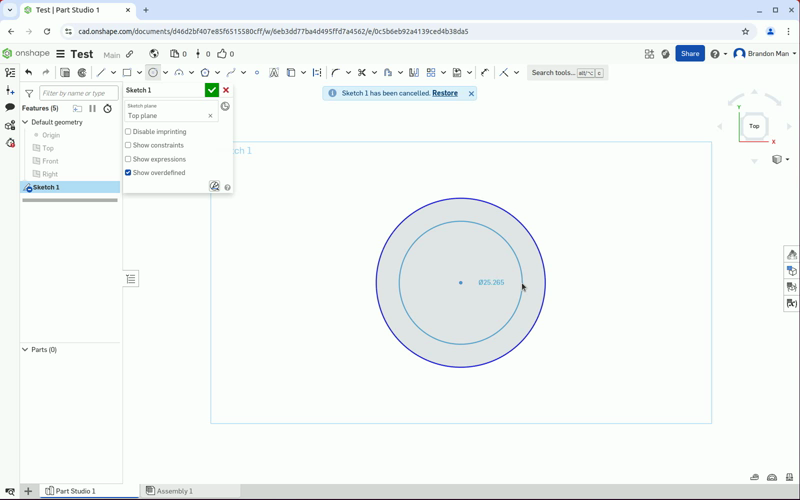
mouse_move(497, 349)
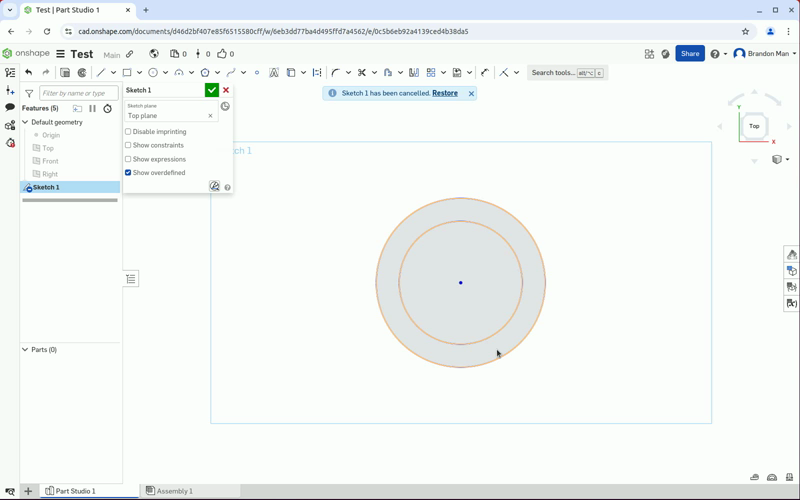
click(497, 349)
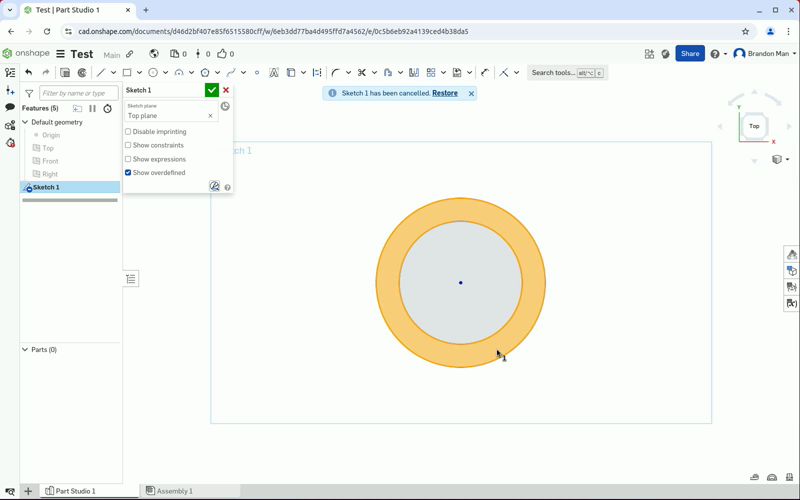
mouse_move(73, 352)
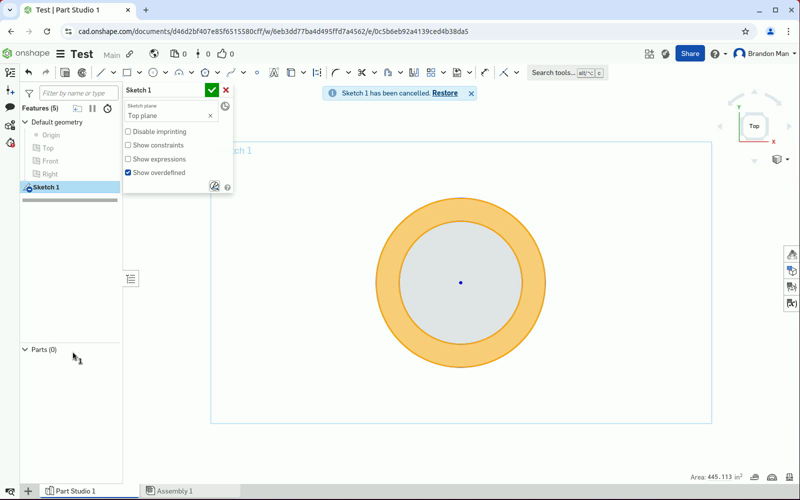
key(shift+y)
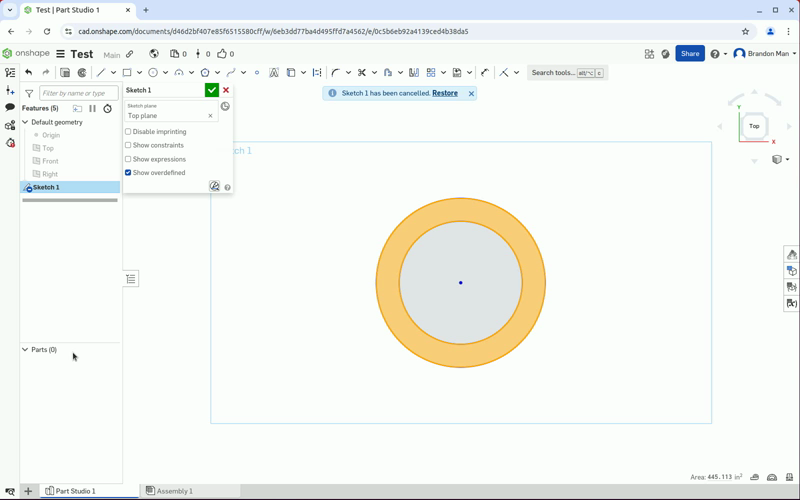
key(shift+e)
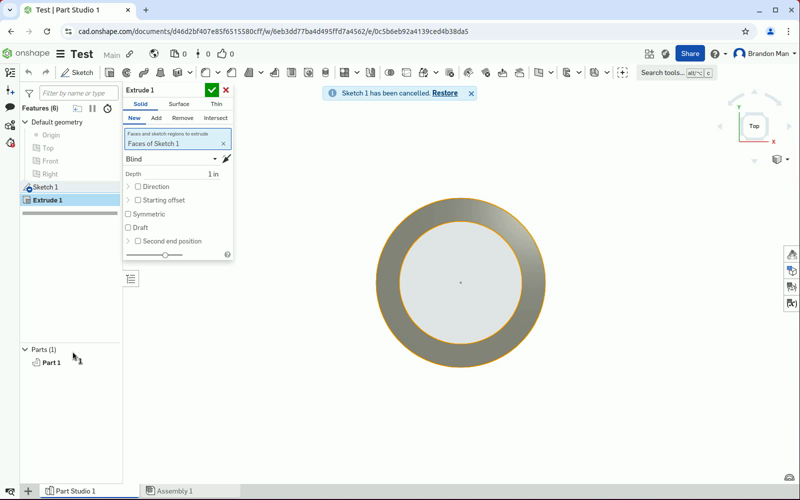
mouse_move(143, 106)
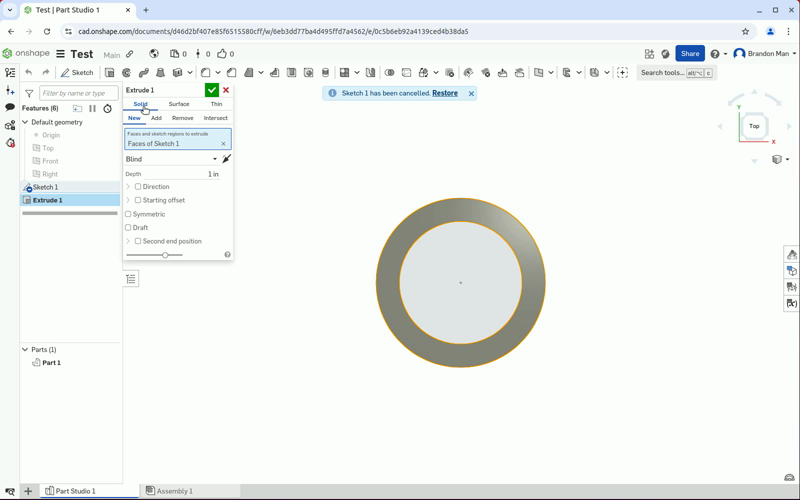
click(143, 106)
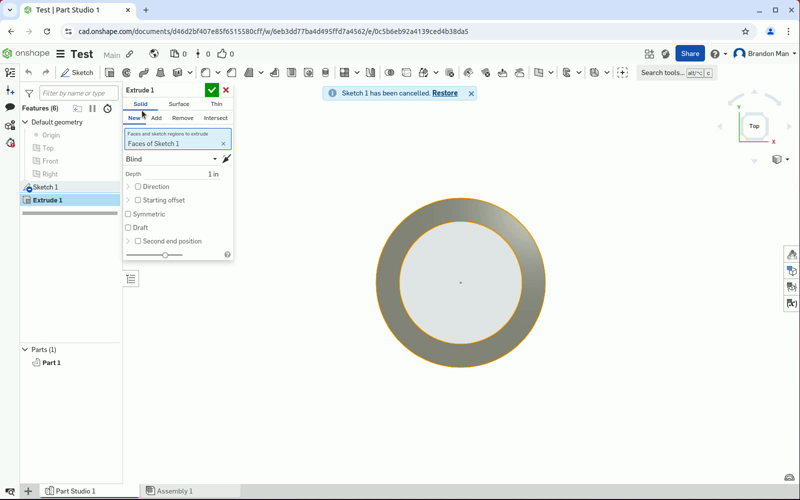
mouse_move(137, 120)
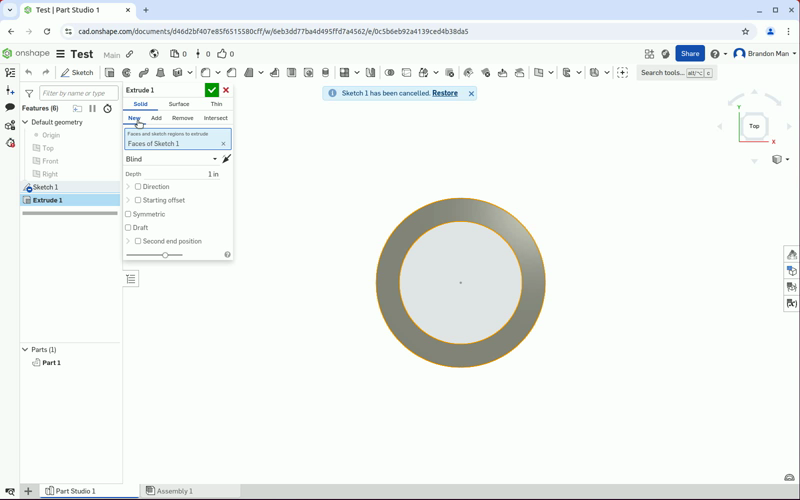
click(137, 120)
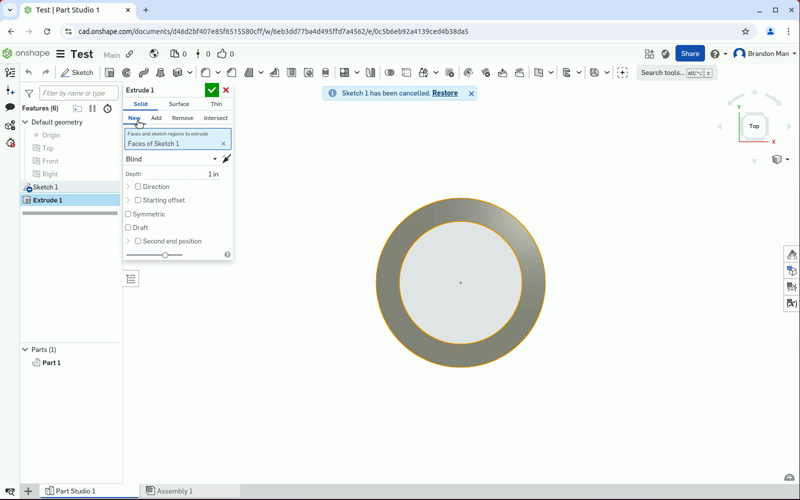
key(tab, 4)
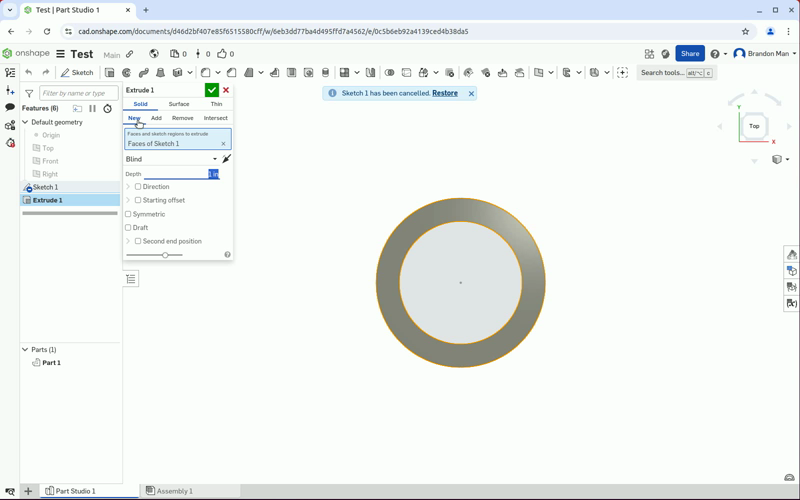
text(23.108)
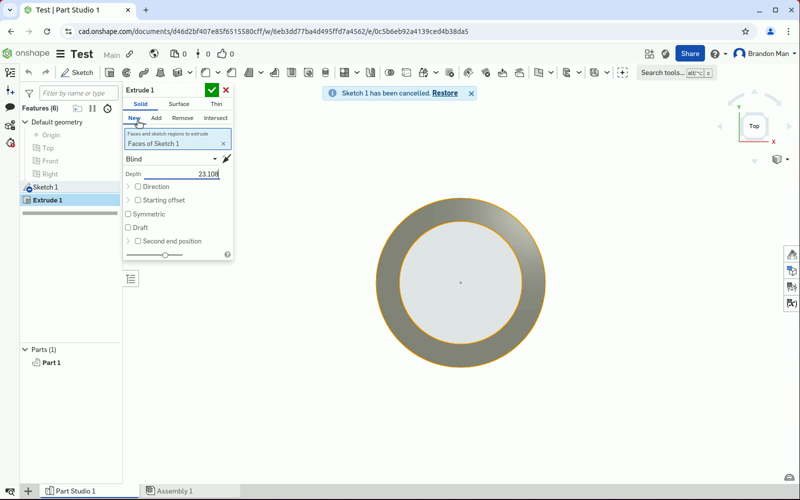
key(enter)
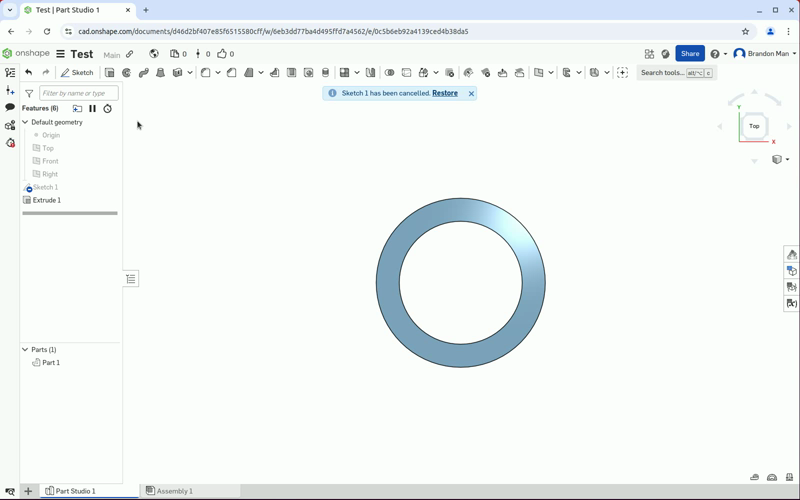
key(shift+h)
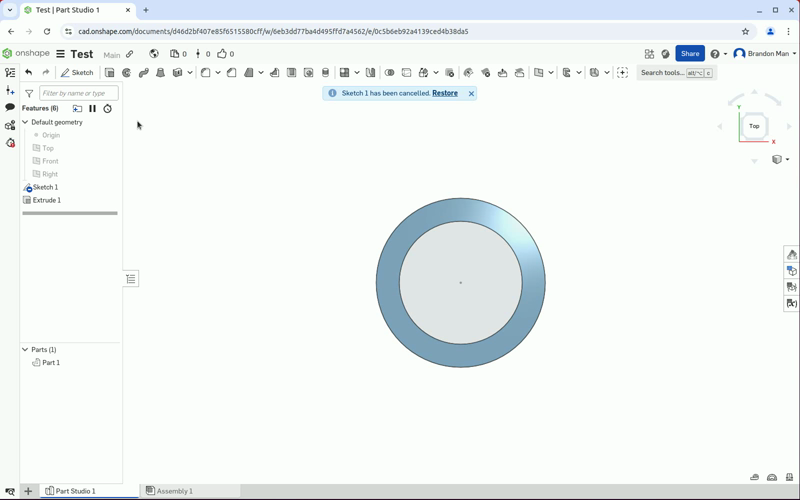
key(shift+h)
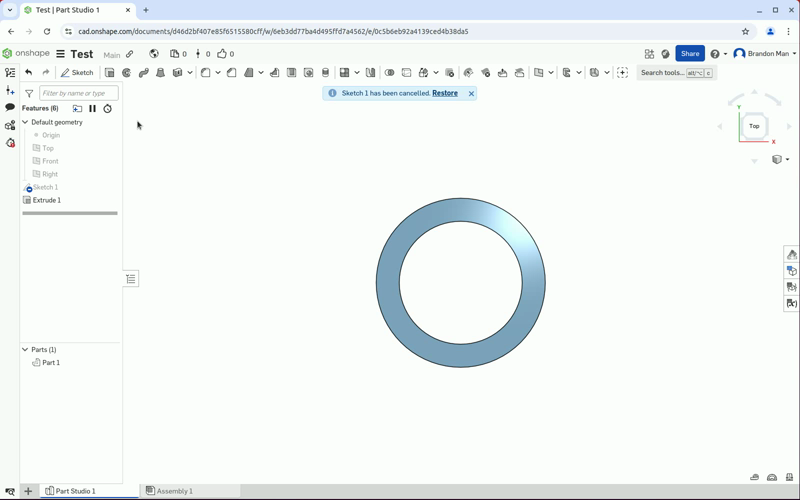
mouse_move(73, 189)
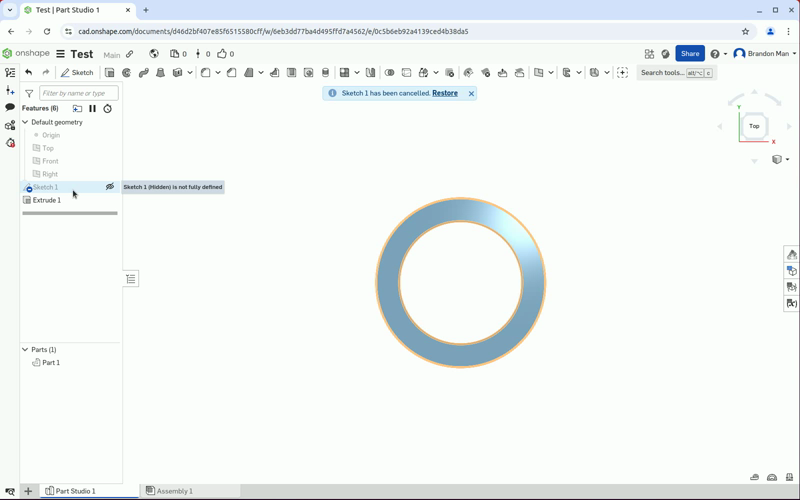
click(73, 189)
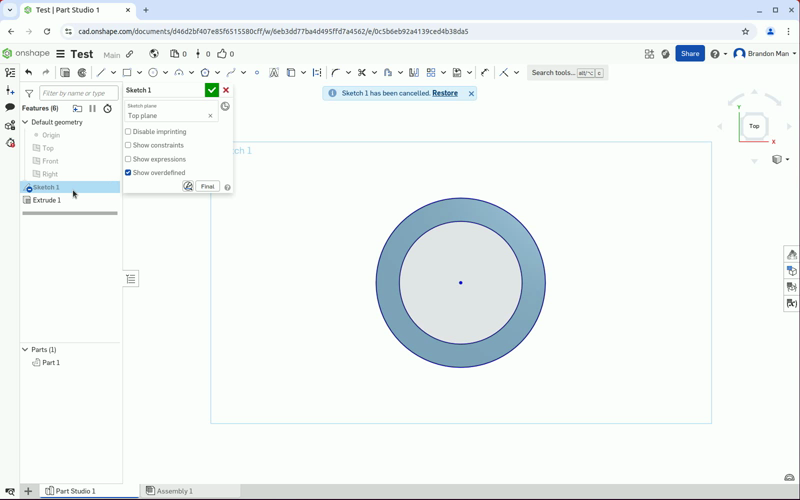
mouse_move(229, 92)
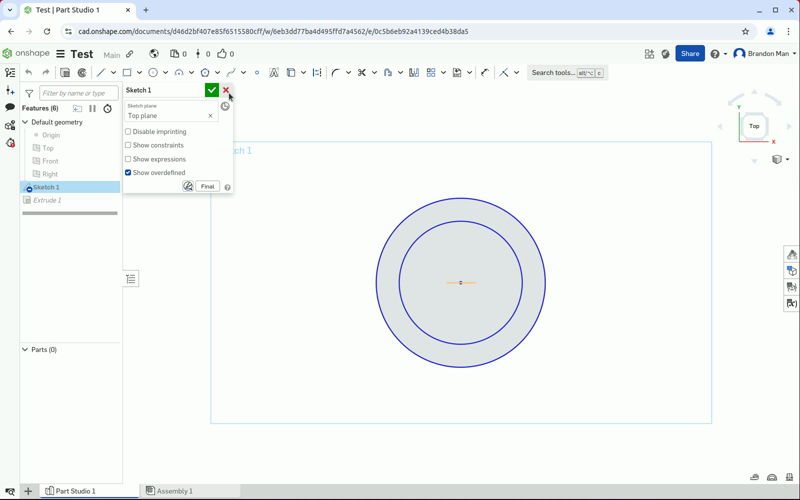
click(229, 92)
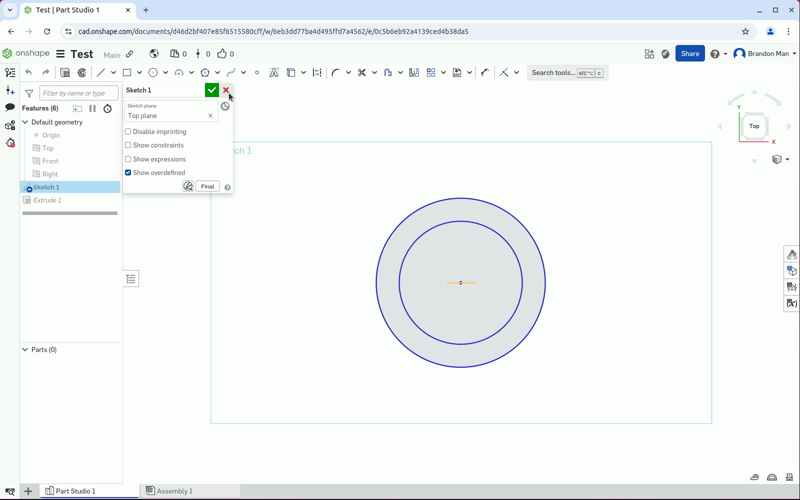
key(shift+s)
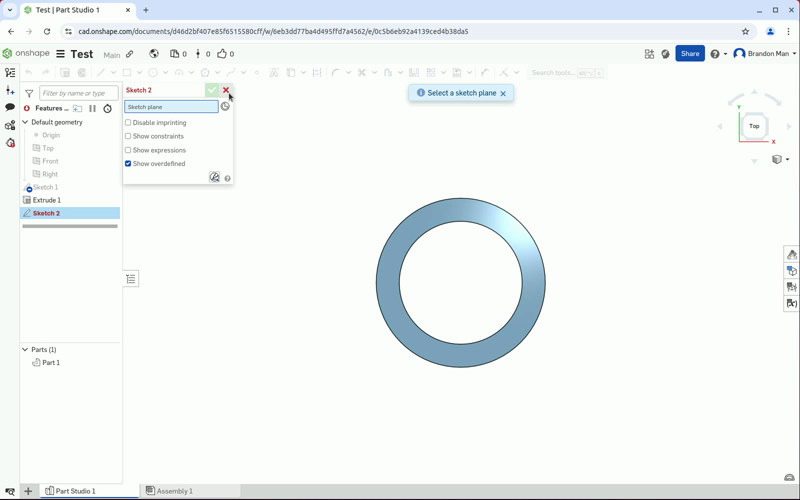
mouse_move(73, 150)
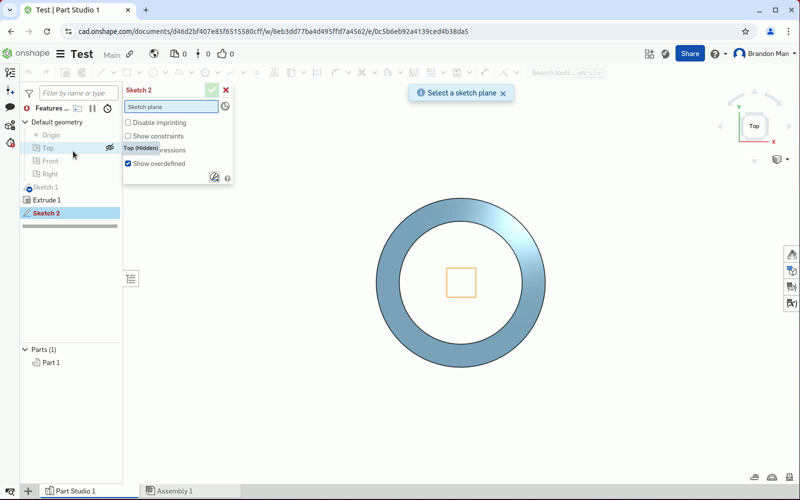
click(73, 150)
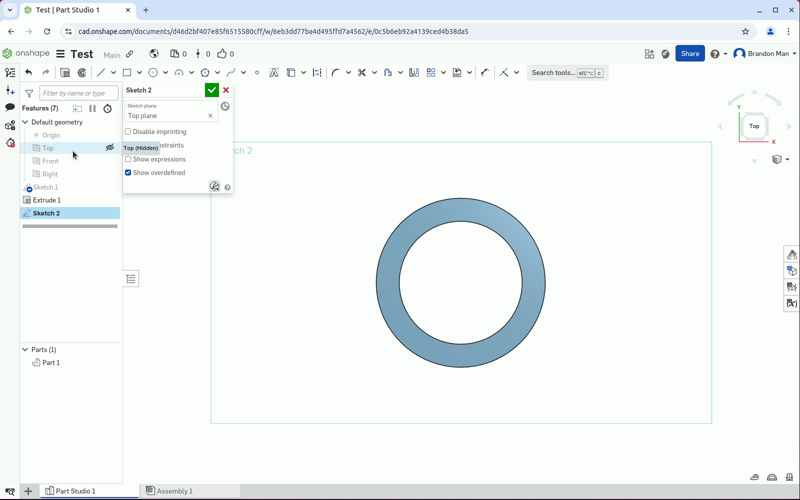
mouse_move(73, 352)
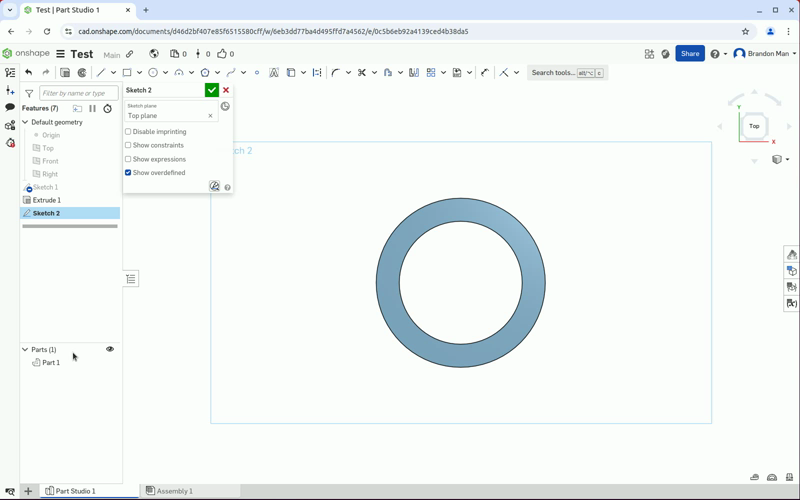
key(y)
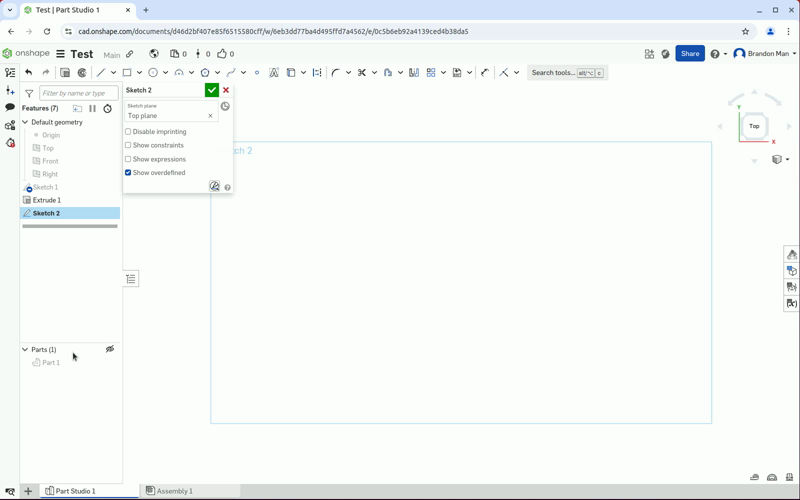
key(c)
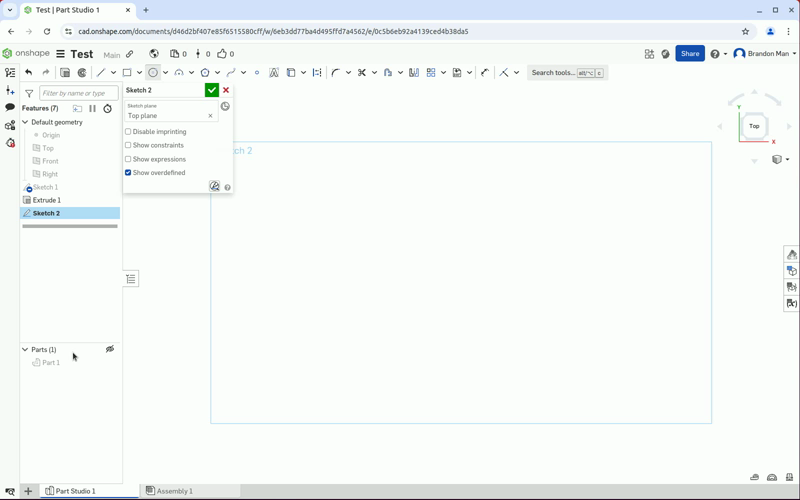
key_down(shift)
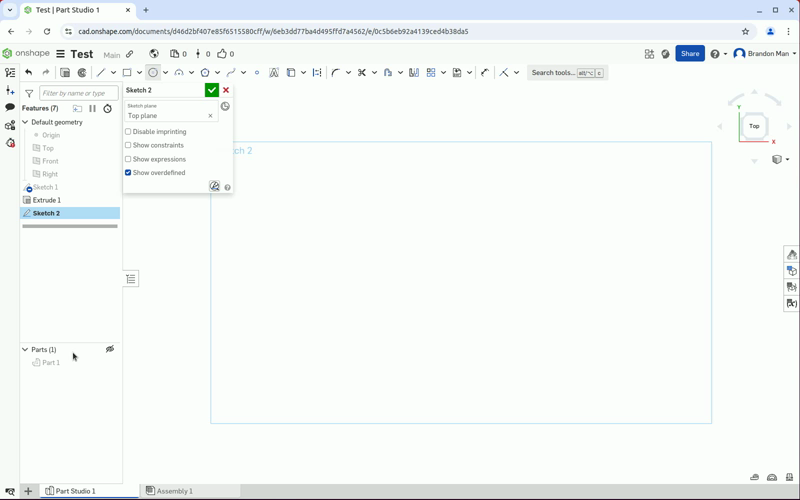
mouse_move(460, 282)
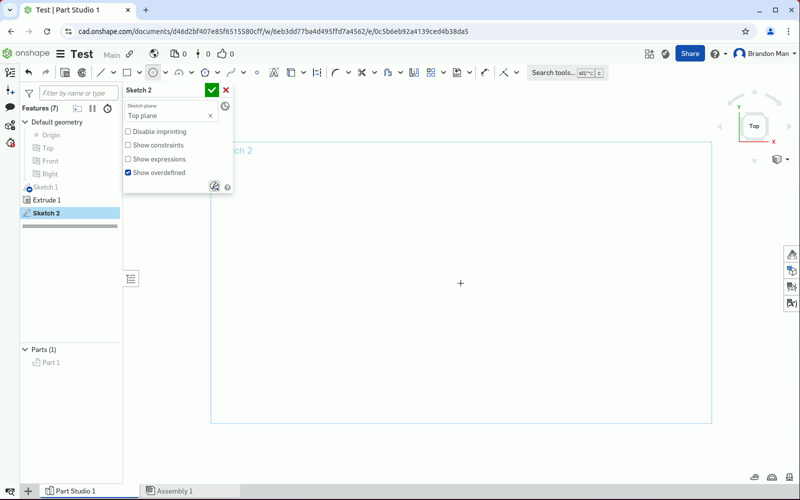
click(460, 282)
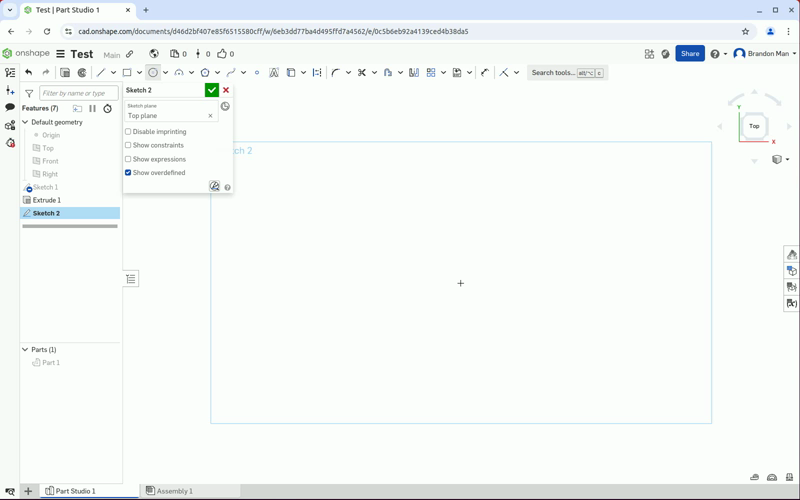
key_up(shift)
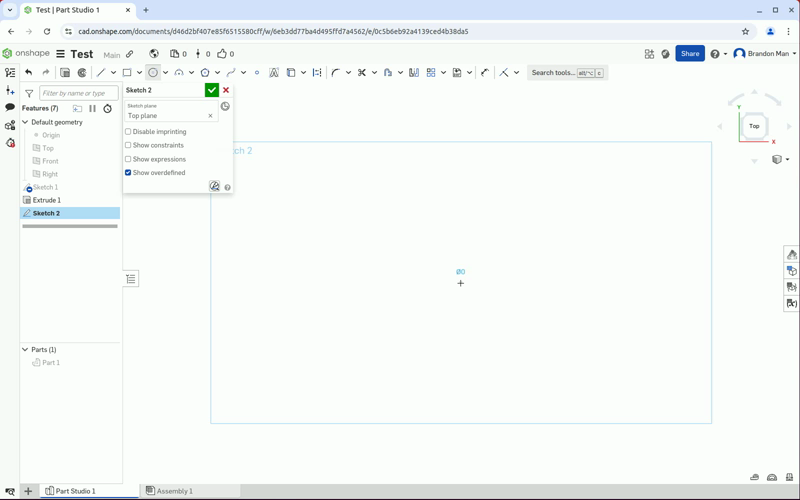
mouse_move(545, 282)
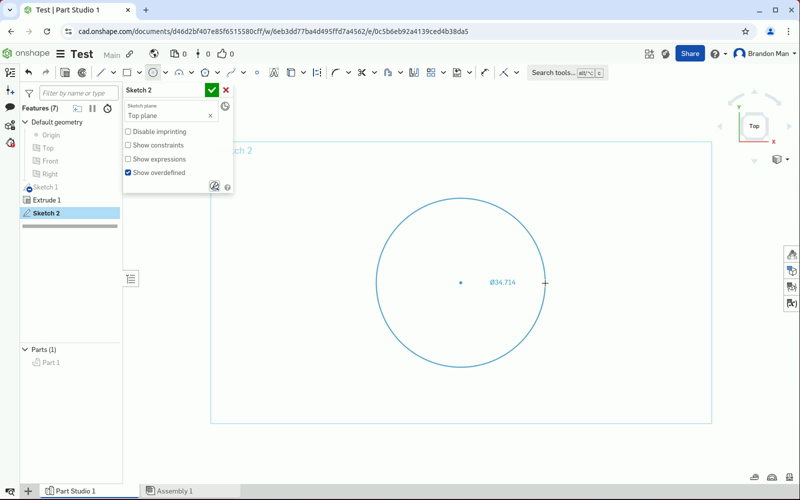
click(545, 282)
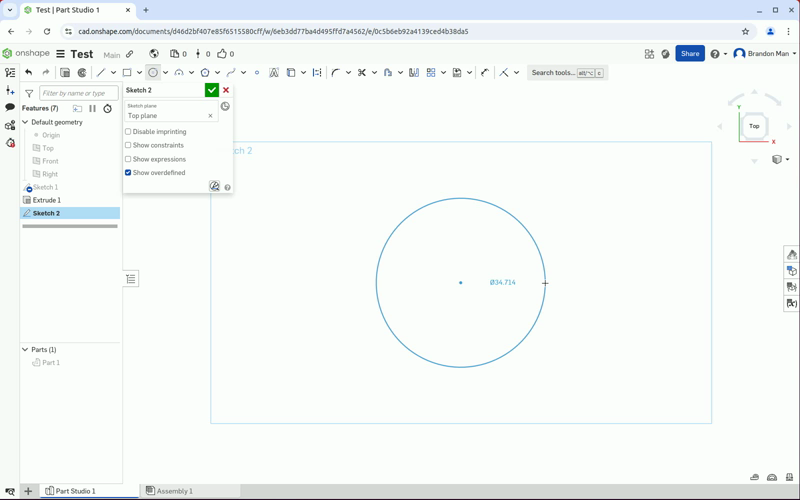
key(esc)
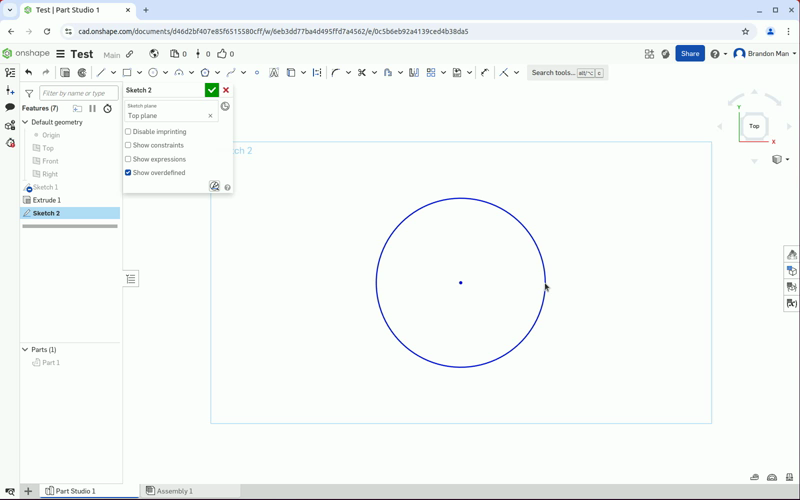
key(c)
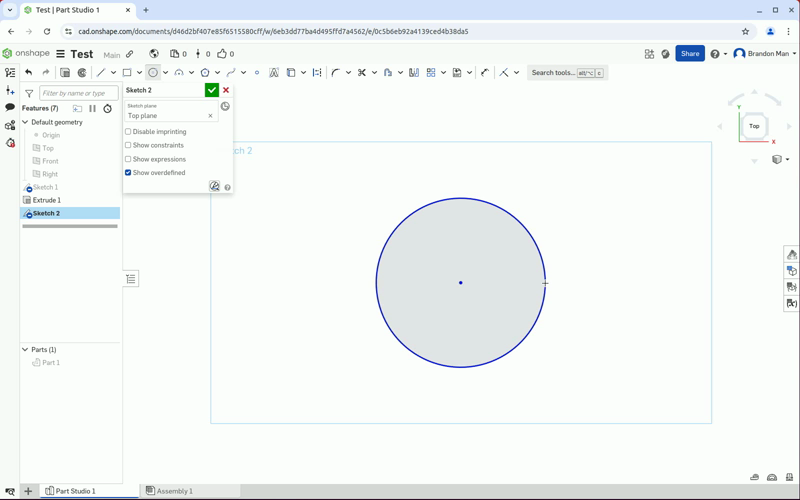
key_down(shift)
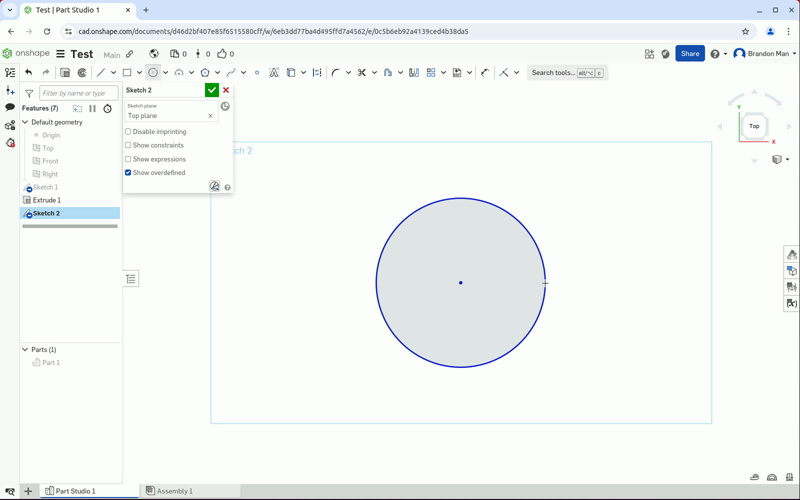
mouse_move(460, 282)
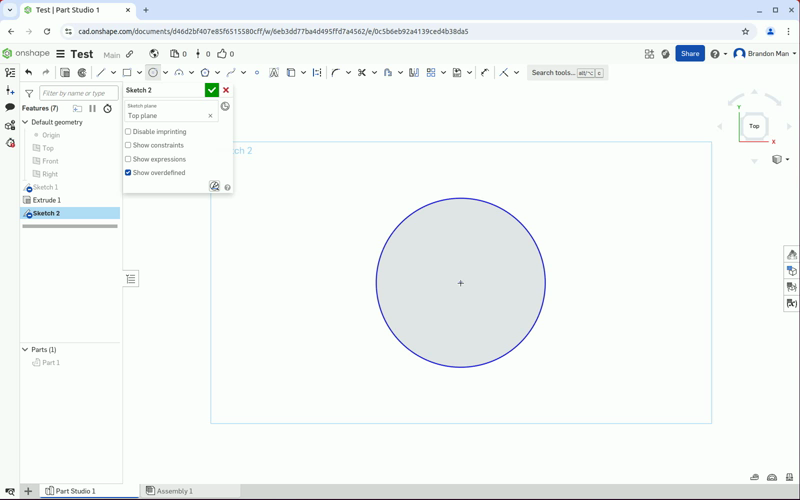
click(460, 282)
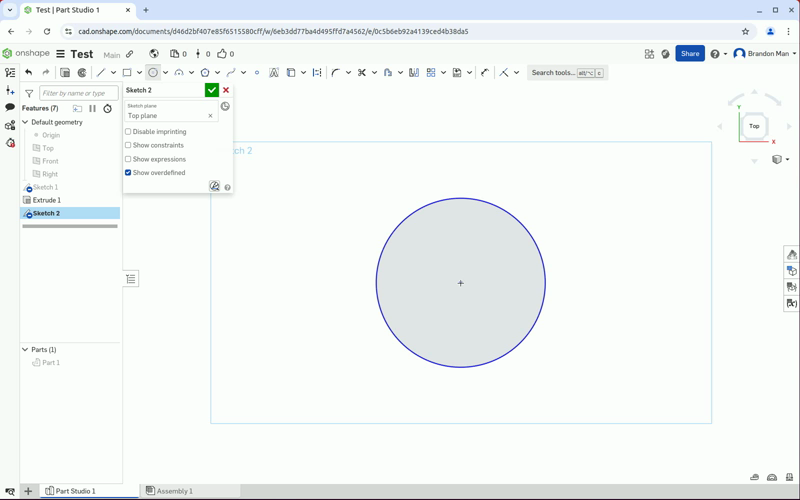
key_up(shift)
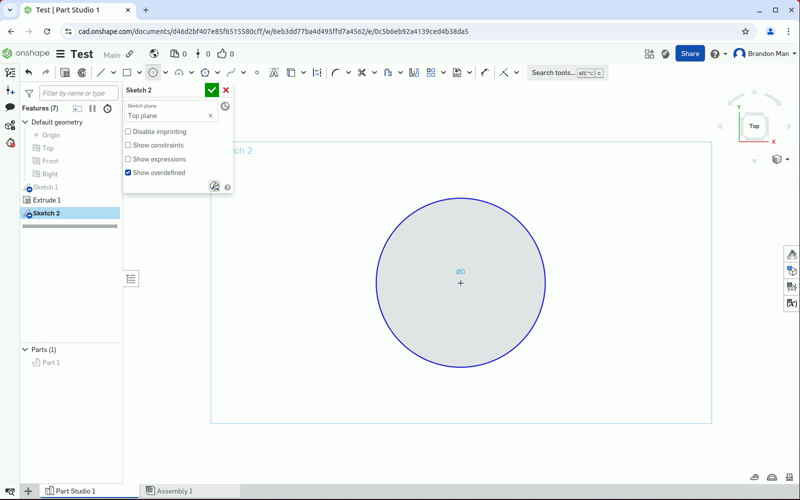
mouse_move(522, 282)
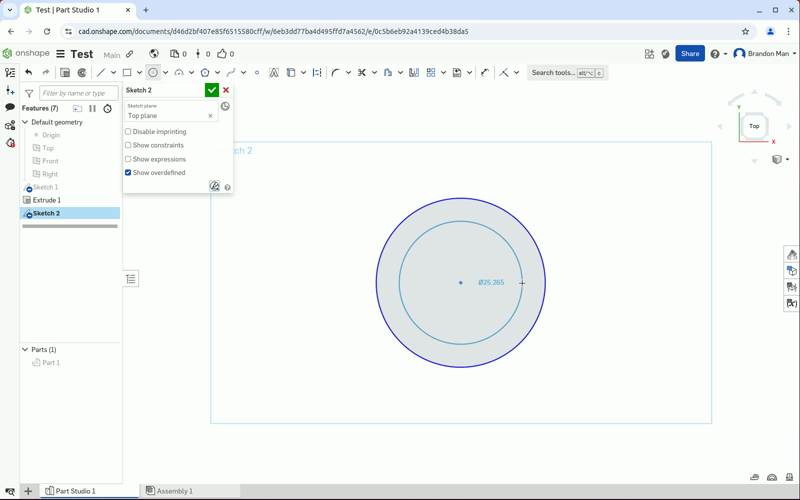
click(522, 282)
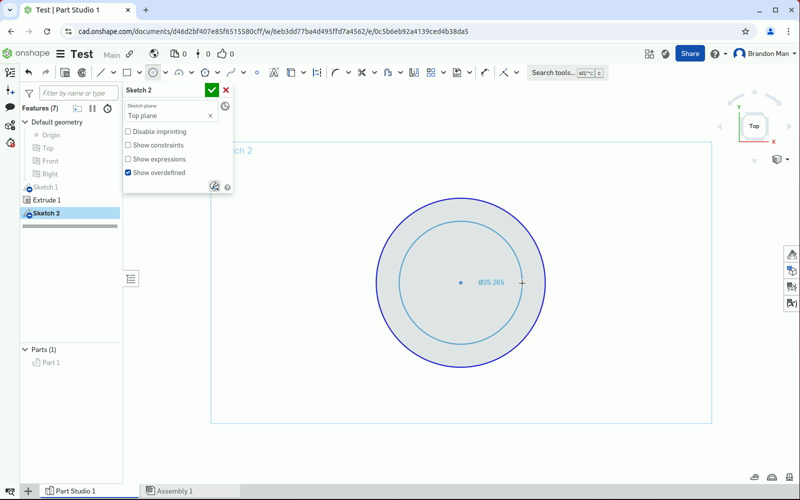
key(esc)
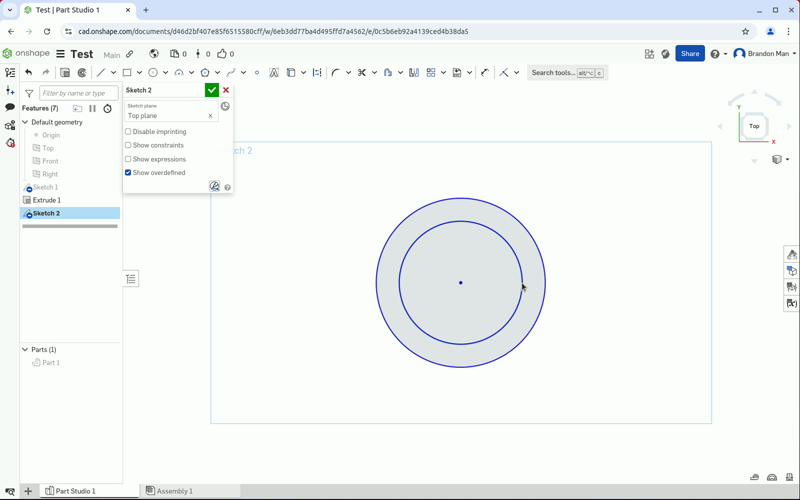
mouse_move(414, 223)
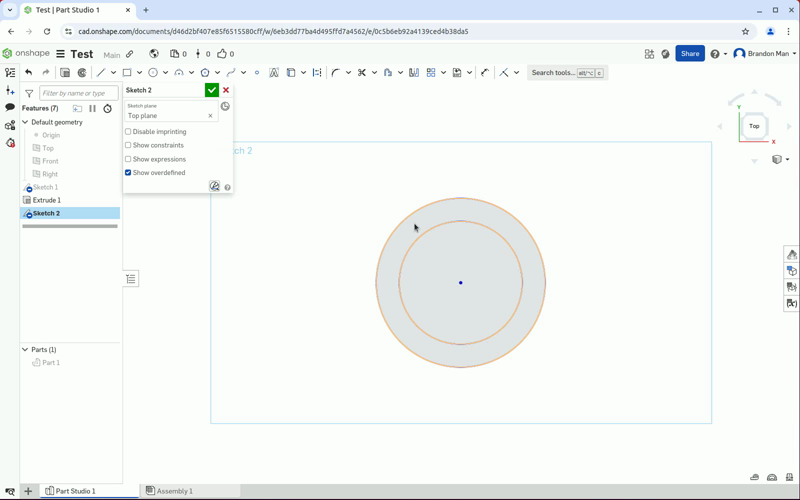
click(414, 223)
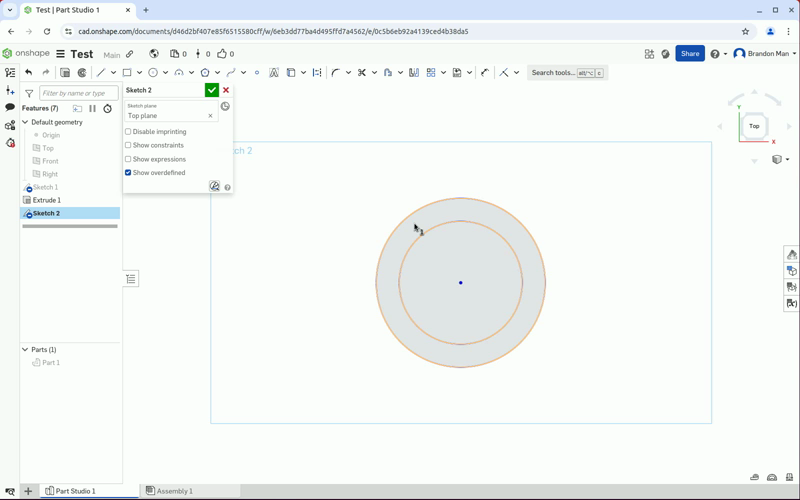
mouse_move(73, 352)
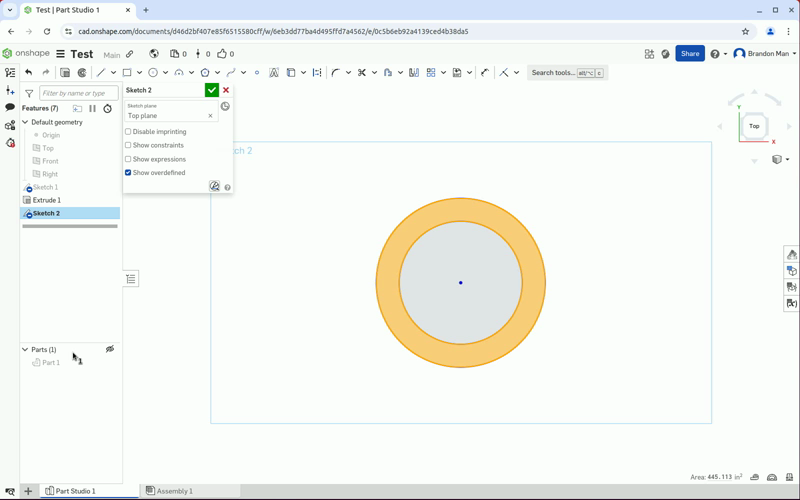
key(shift+y)
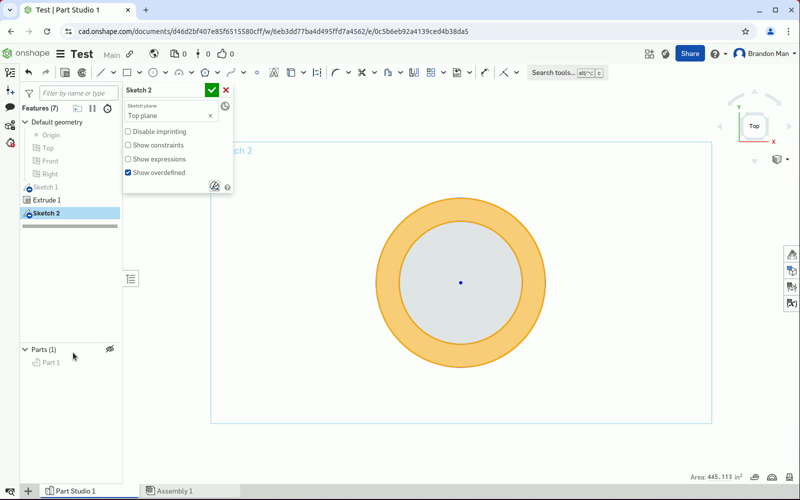
key(shift+e)
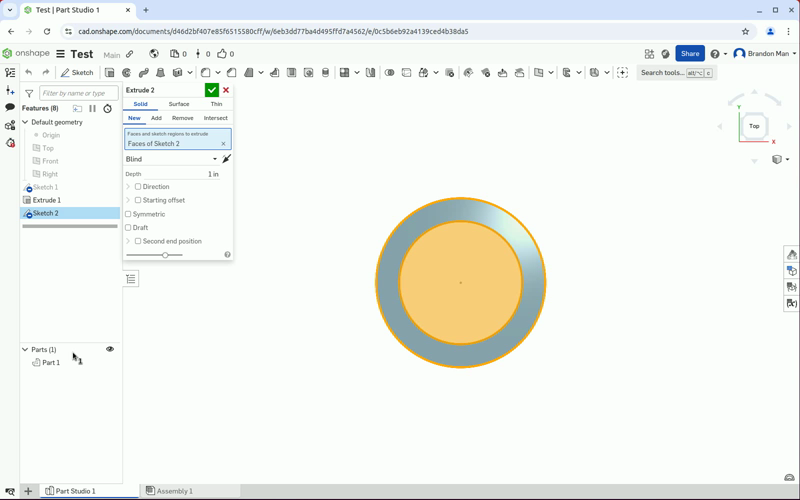
mouse_move(143, 106)
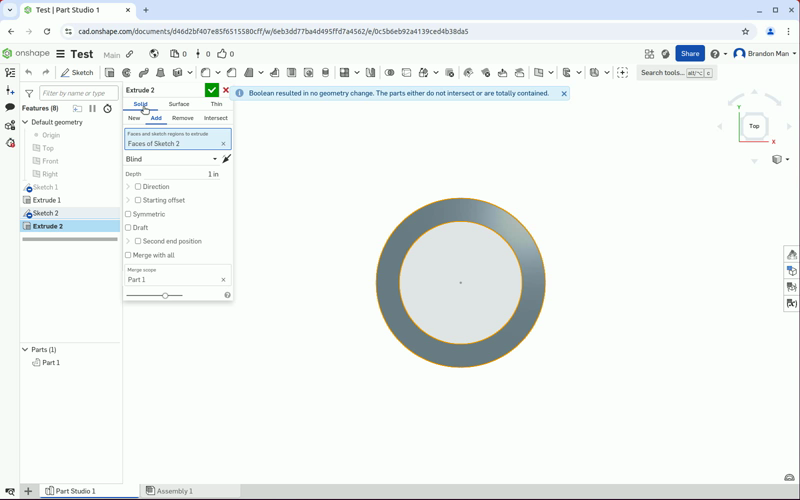
click(143, 106)
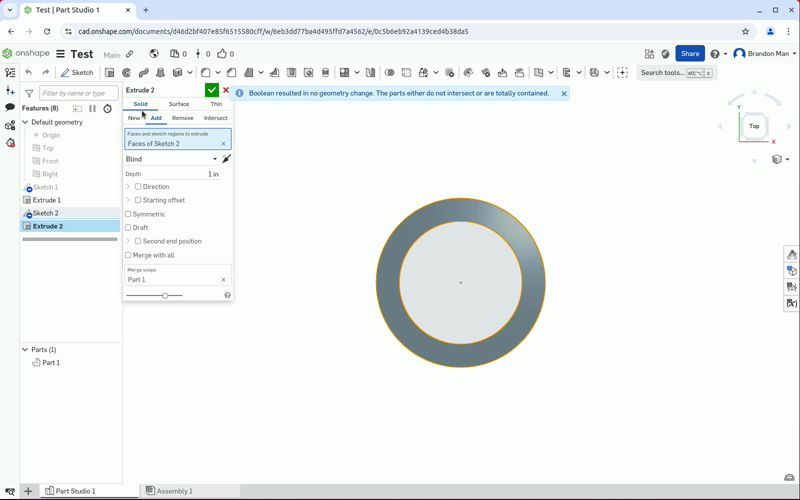
mouse_move(137, 120)
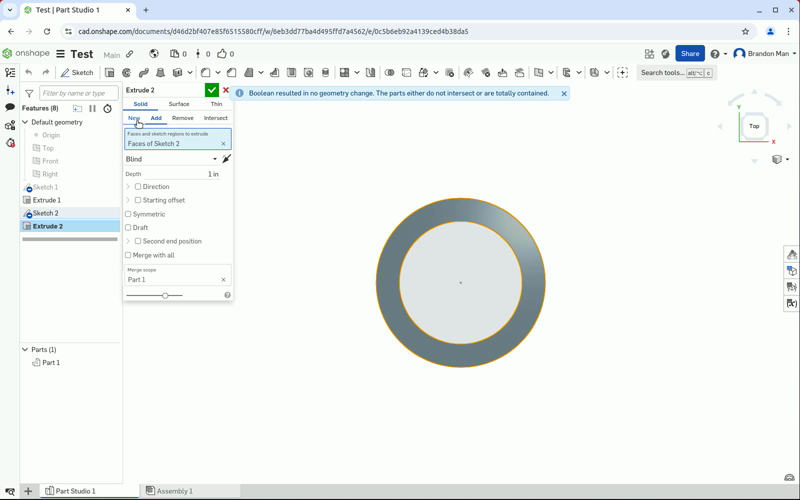
click(137, 120)
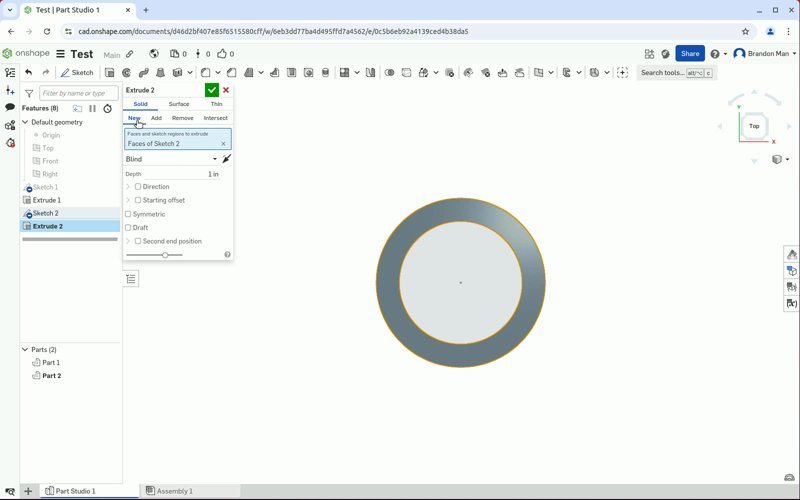
key(tab, 4)
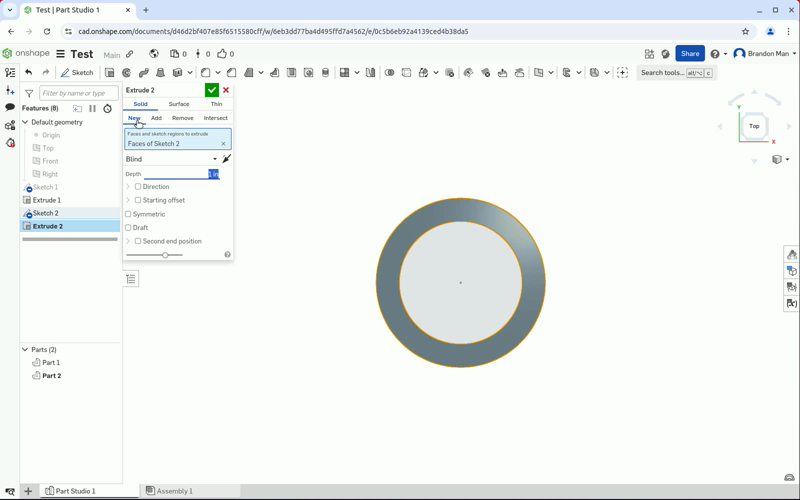
text(3.129)
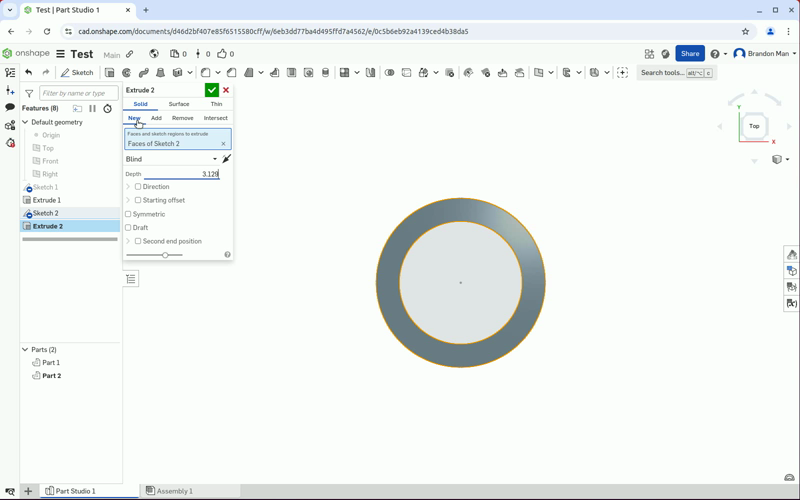
key(enter)
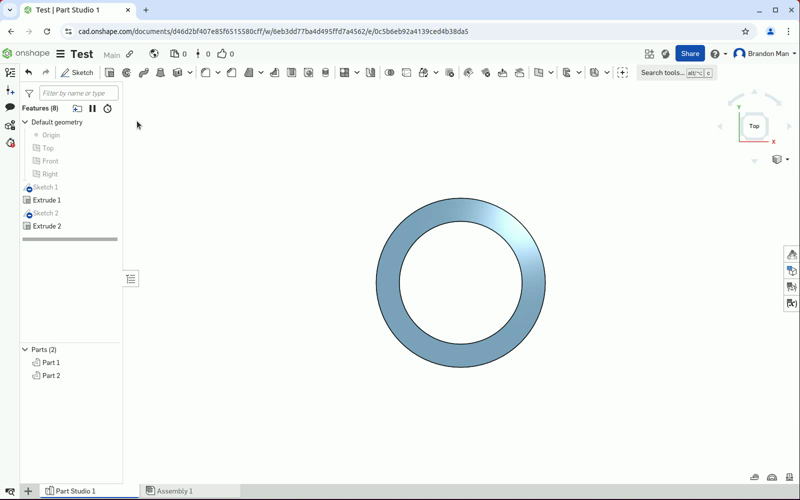
key(shift+h)
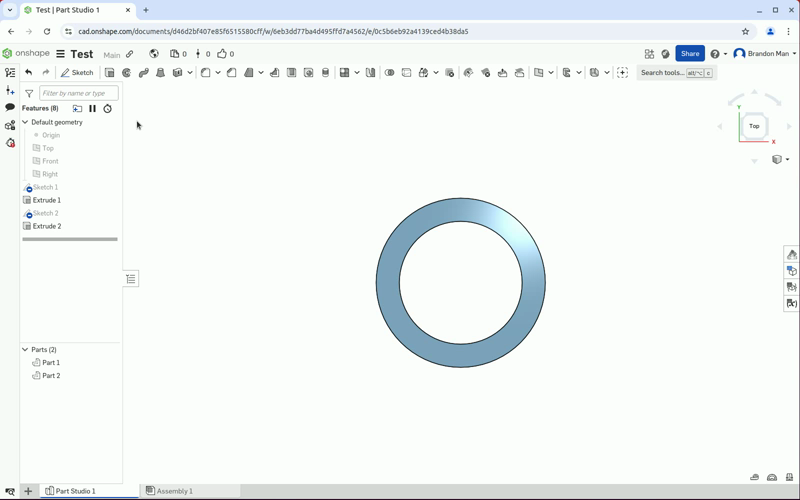
key(shift+h)
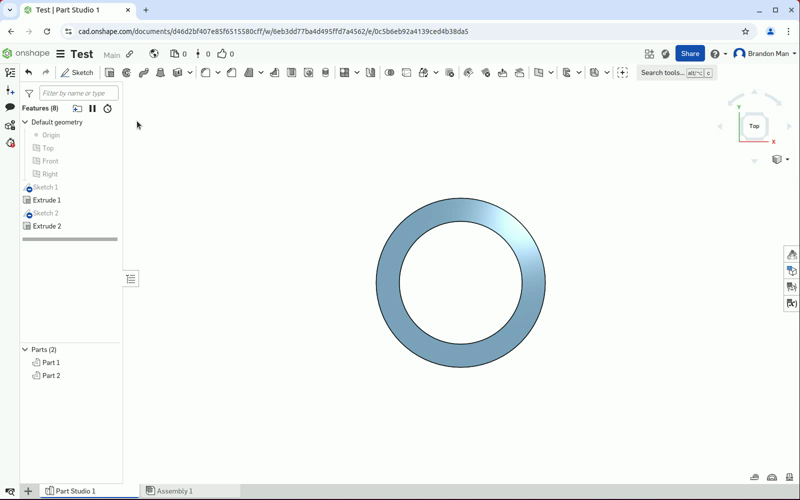
mouse_move(73, 189)
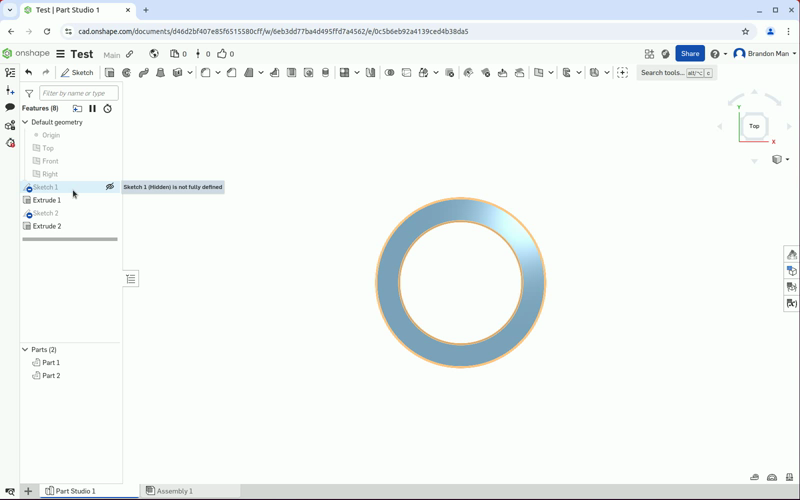
click(73, 189)
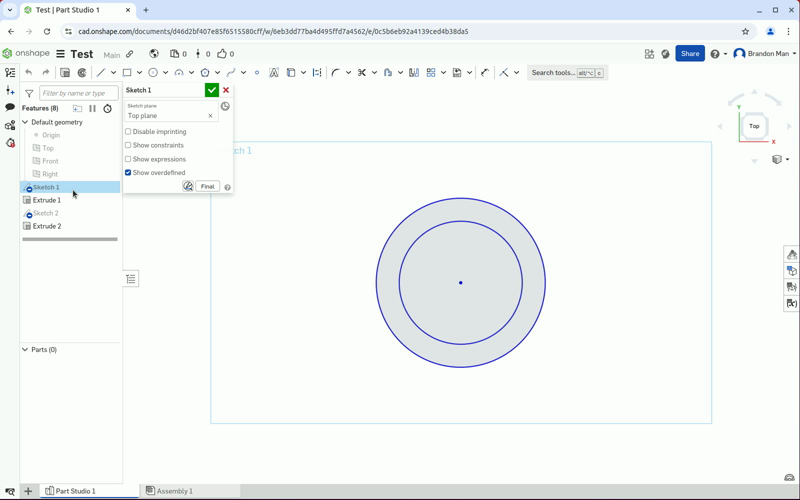
mouse_move(229, 92)
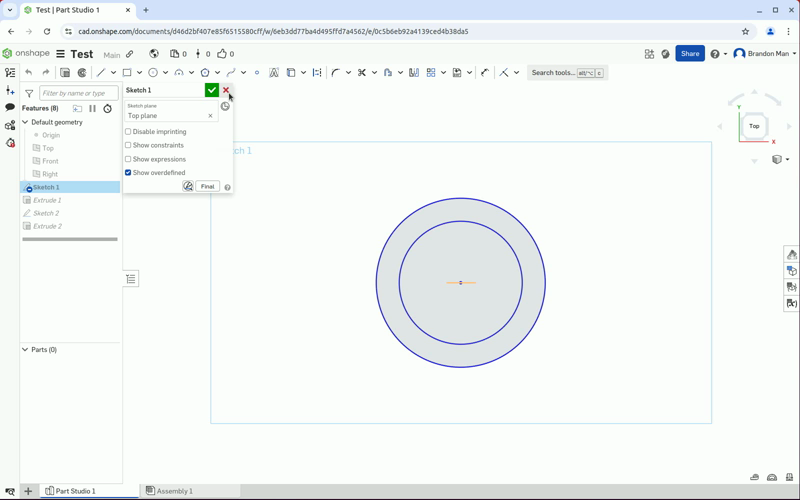
click(229, 92)
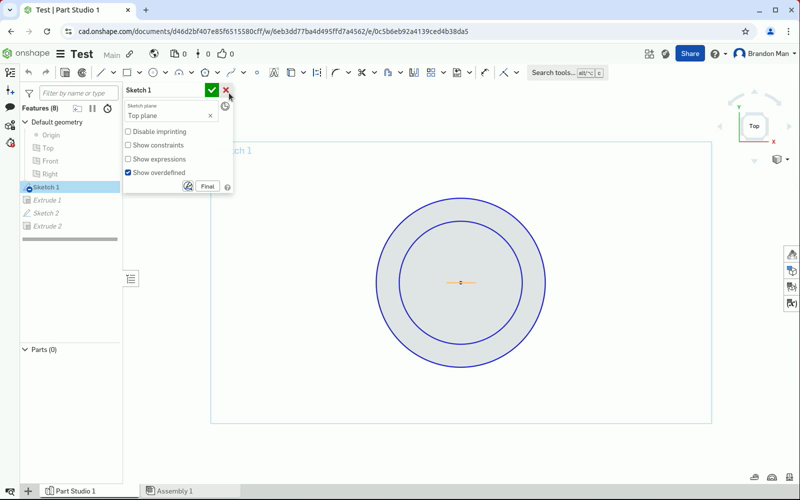
key(shift+s)
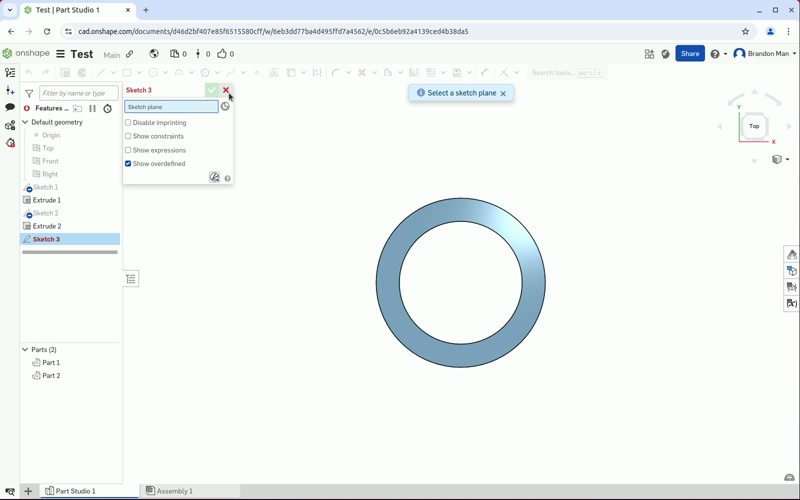
mouse_move(73, 150)
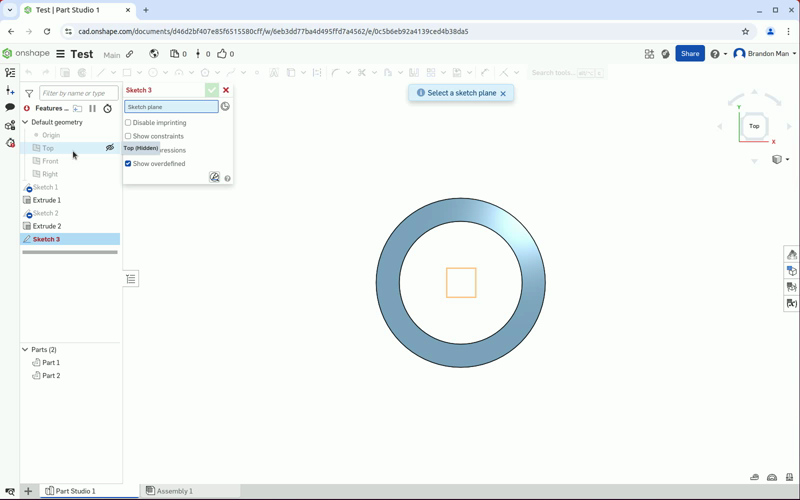
click(73, 150)
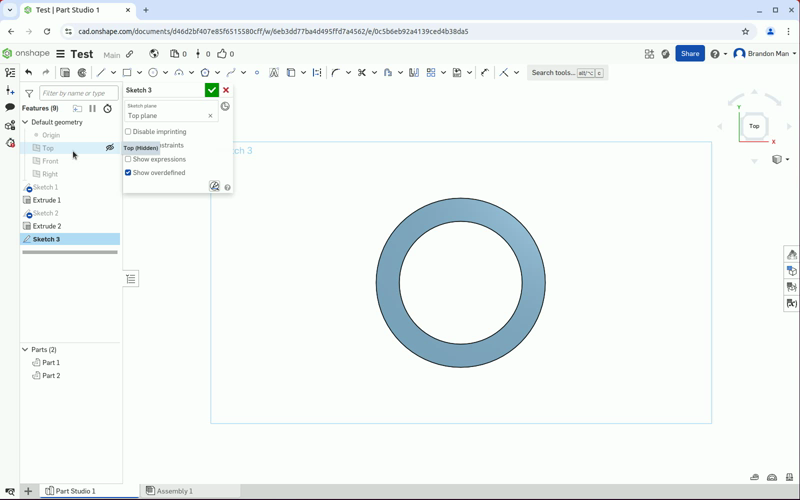
mouse_move(73, 352)
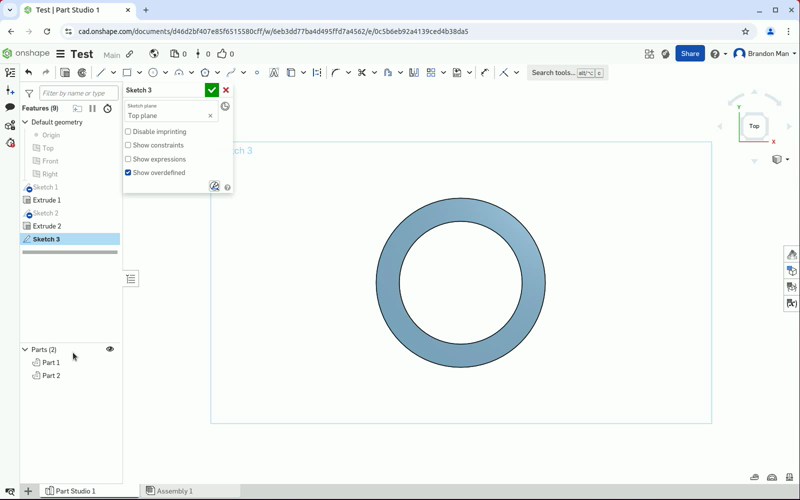
key(y)
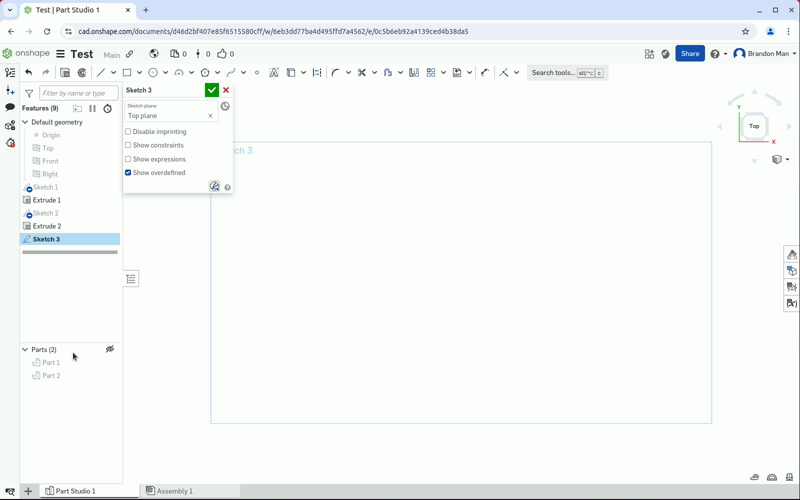
key(c)
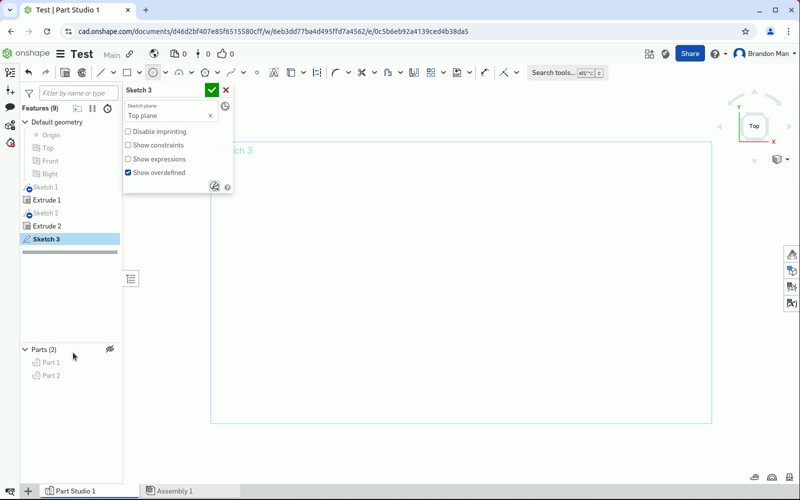
key_down(shift)
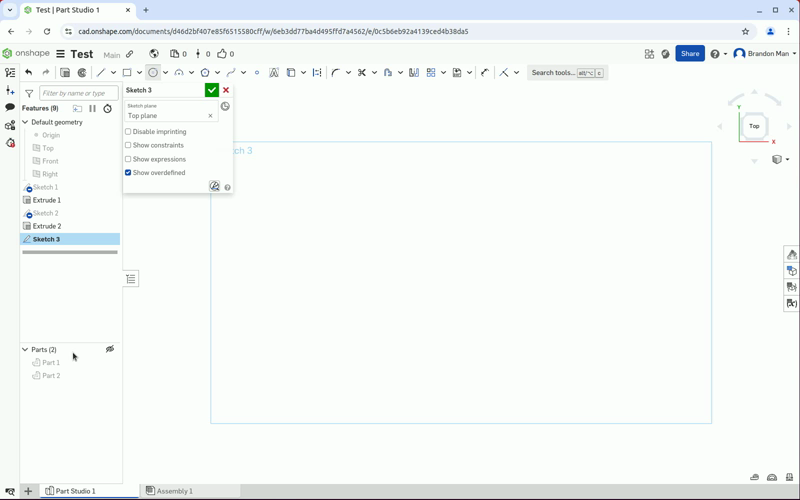
mouse_move(461, 282)
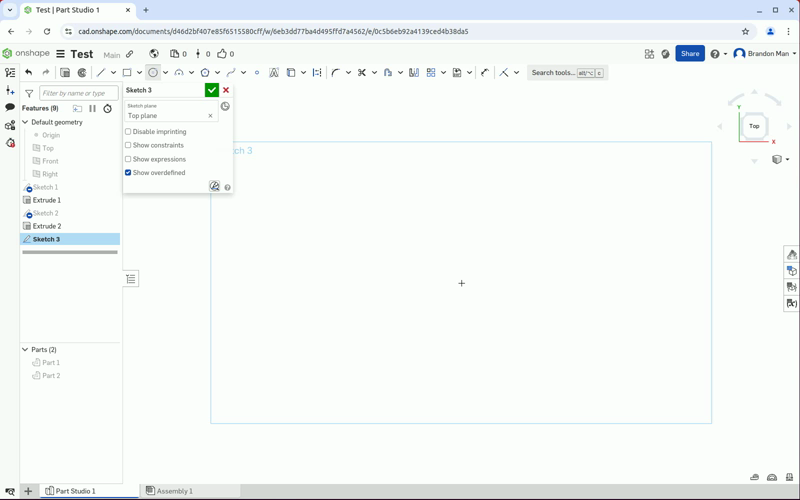
click(461, 282)
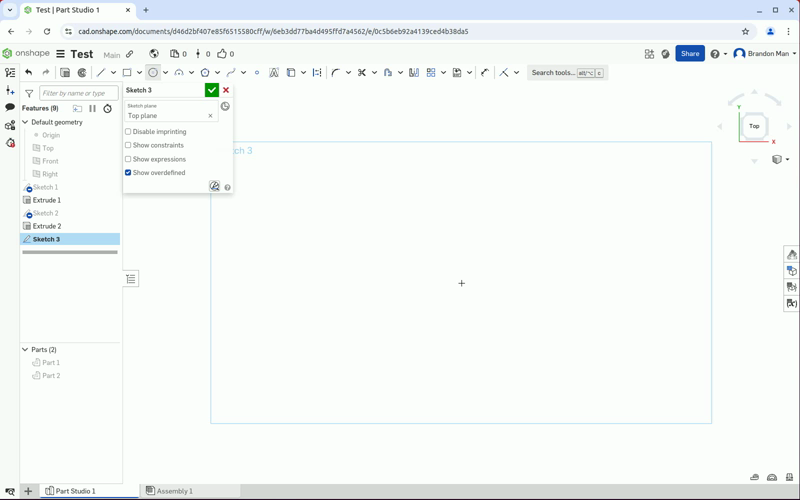
key_up(shift)
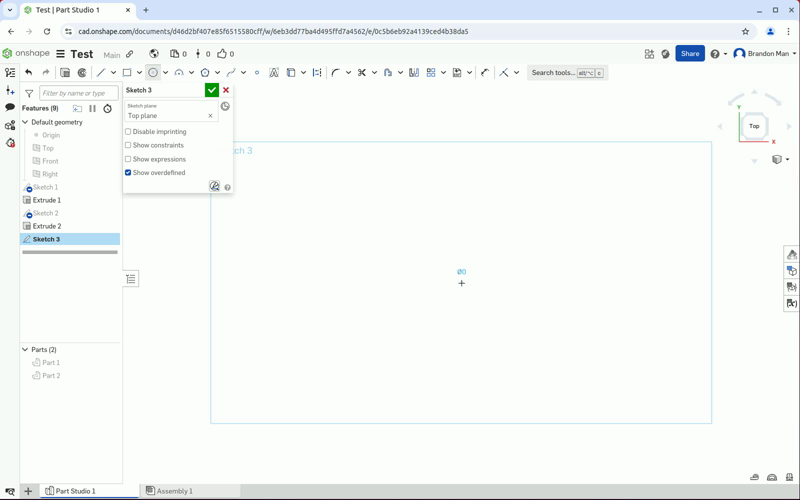
mouse_move(524, 282)
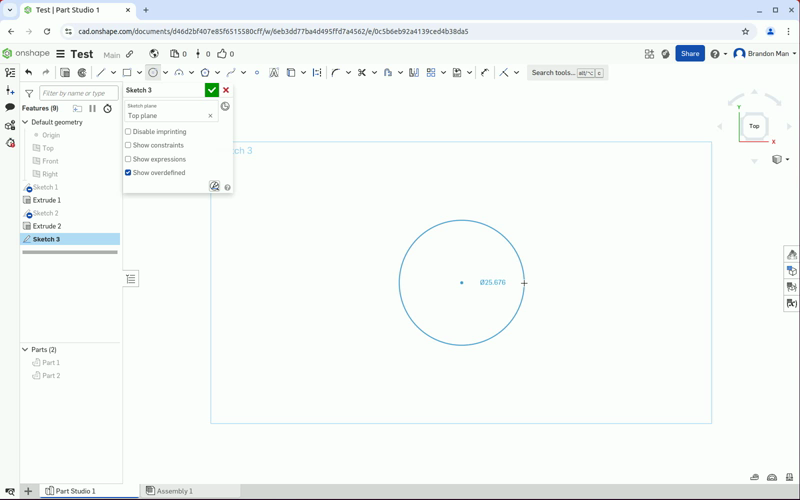
click(524, 282)
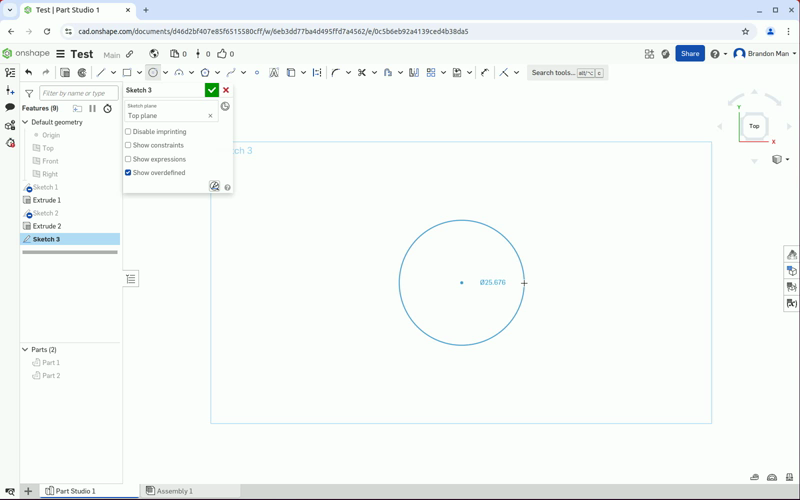
key(esc)
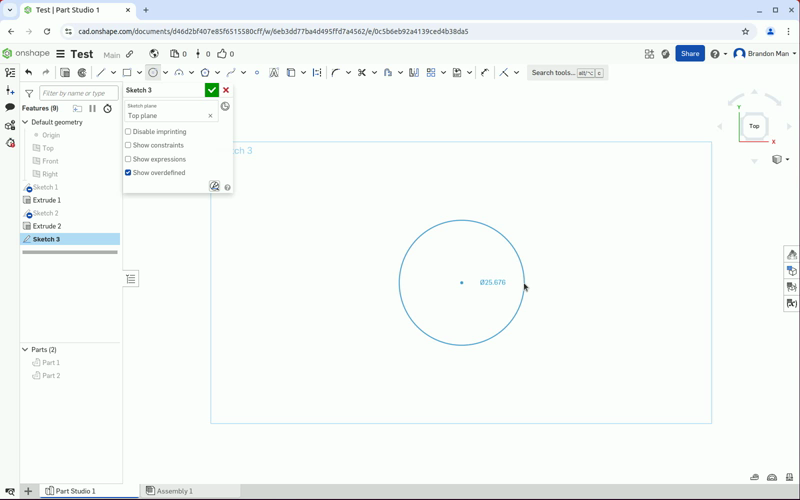
key(c)
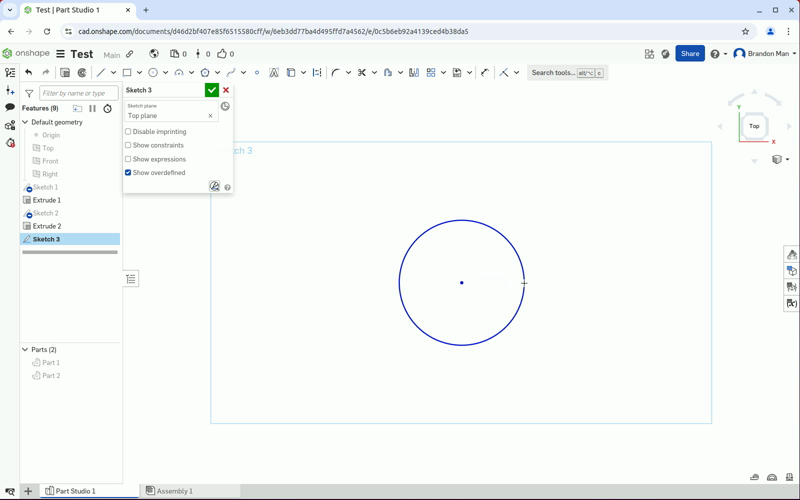
key_down(shift)
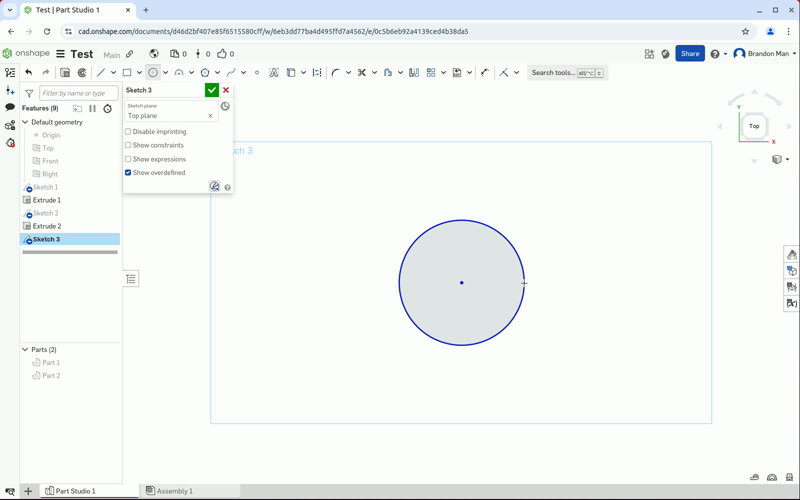
mouse_move(461, 282)
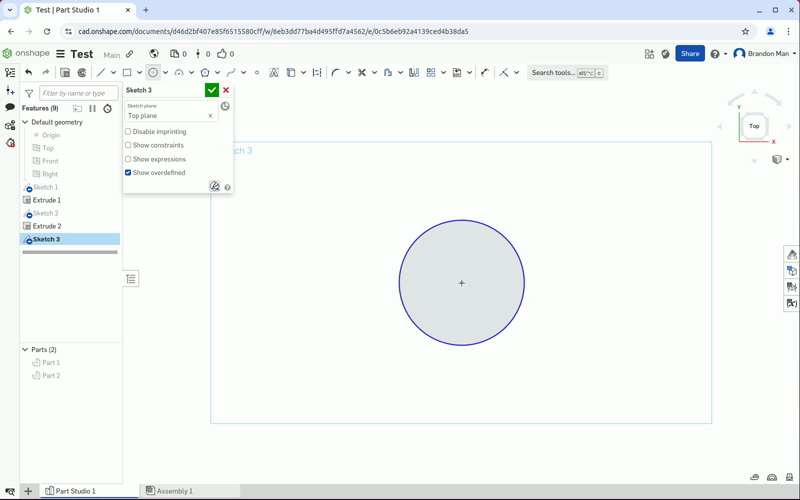
click(461, 282)
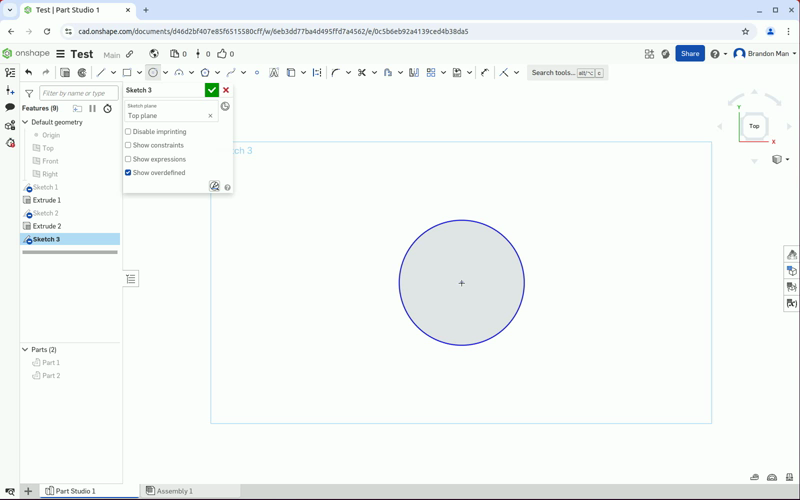
key_up(shift)
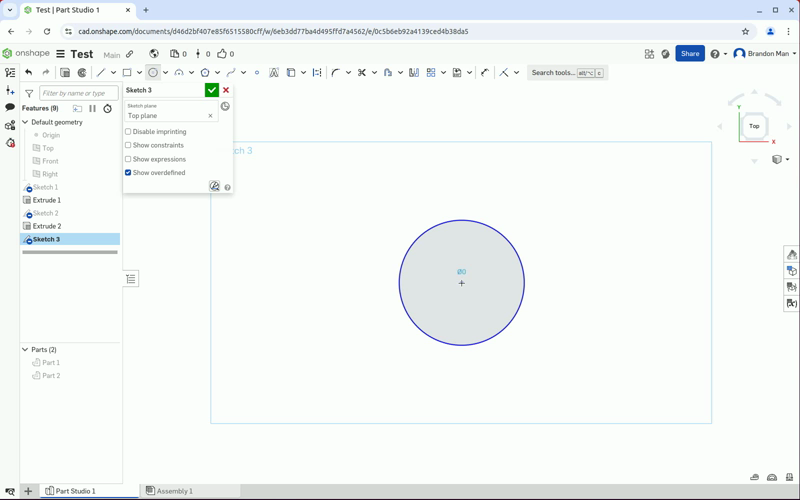
mouse_move(517, 282)
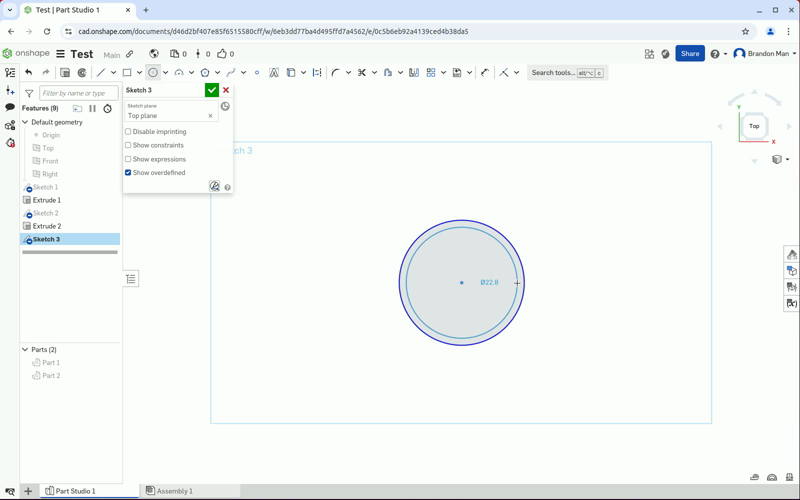
click(517, 282)
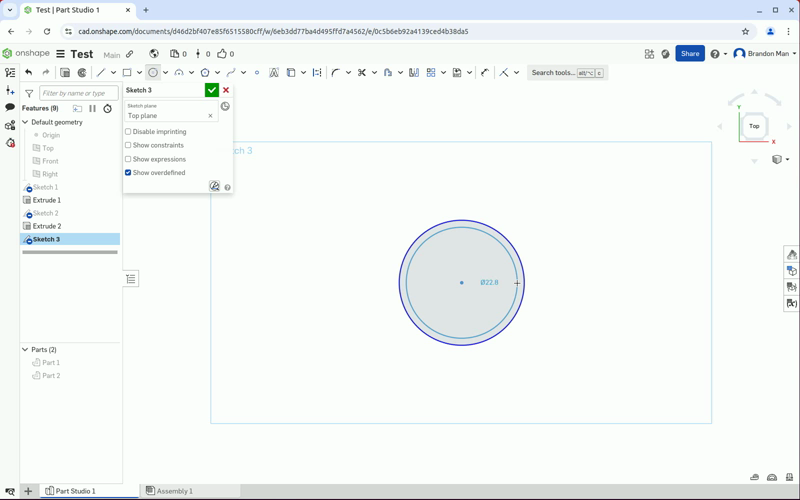
key(esc)
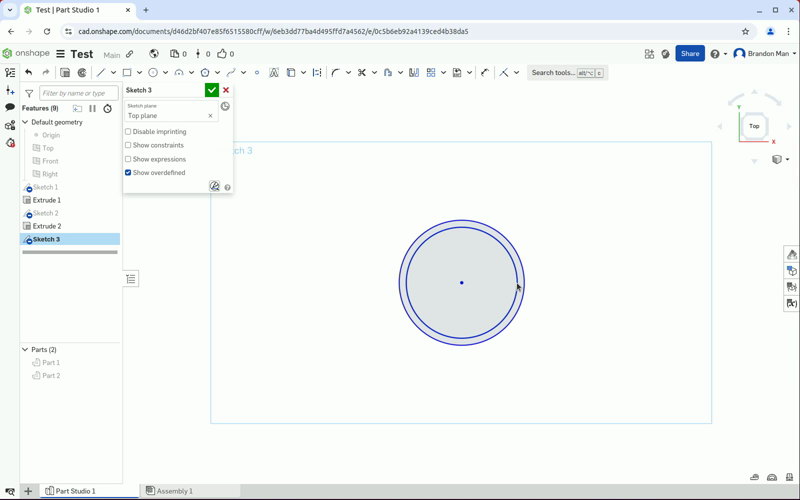
mouse_move(521, 287)
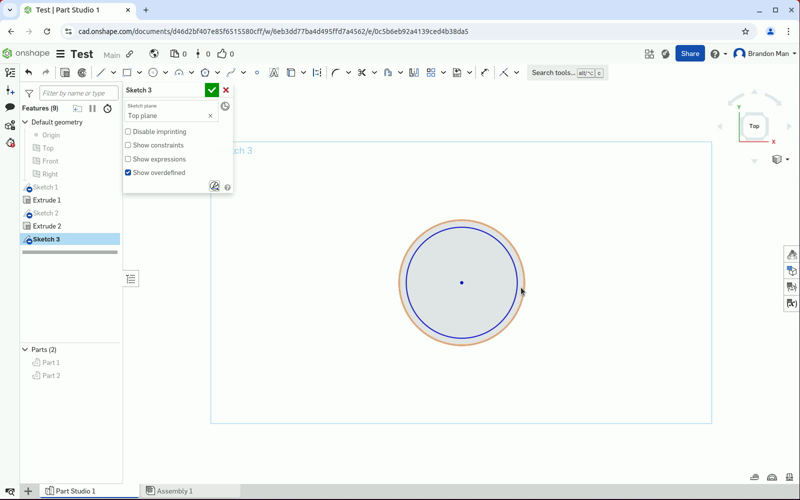
click(521, 287)
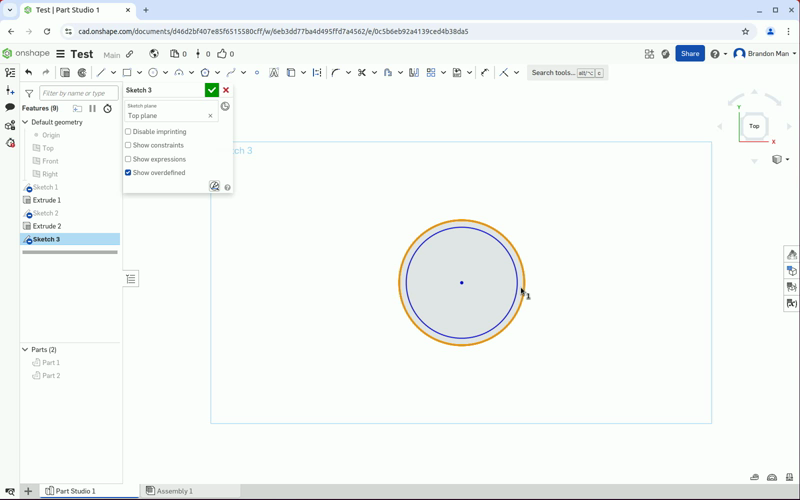
mouse_move(73, 352)
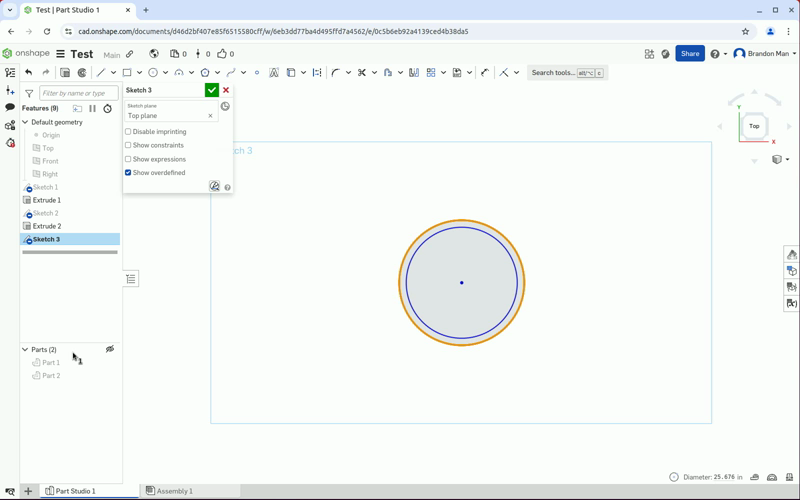
key(shift+y)
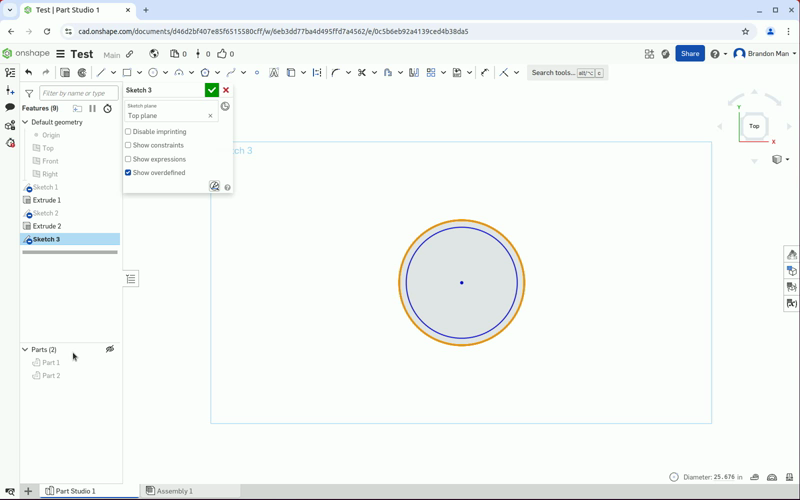
key(shift+e)
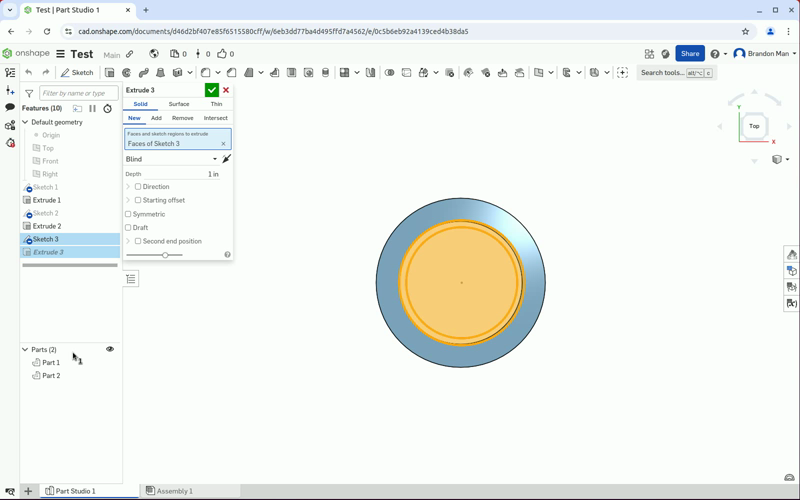
mouse_move(143, 106)
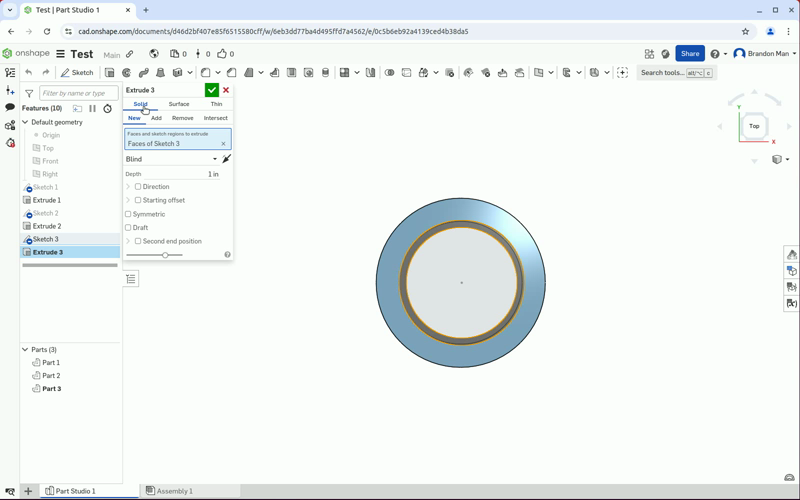
click(143, 106)
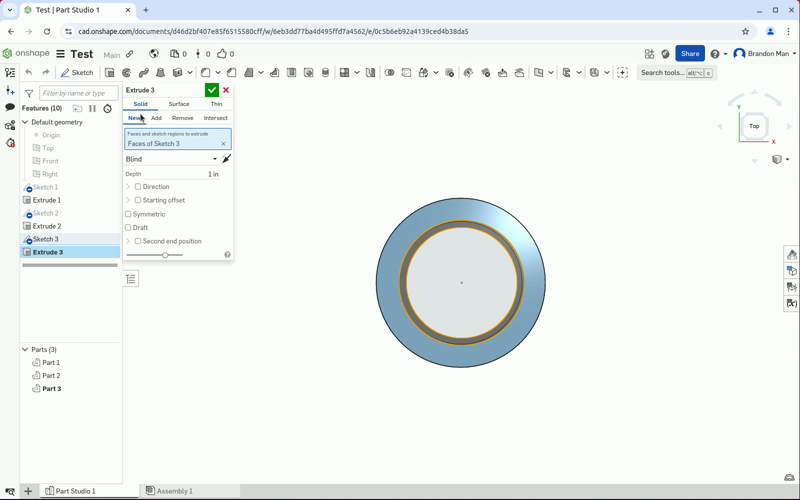
mouse_move(137, 120)
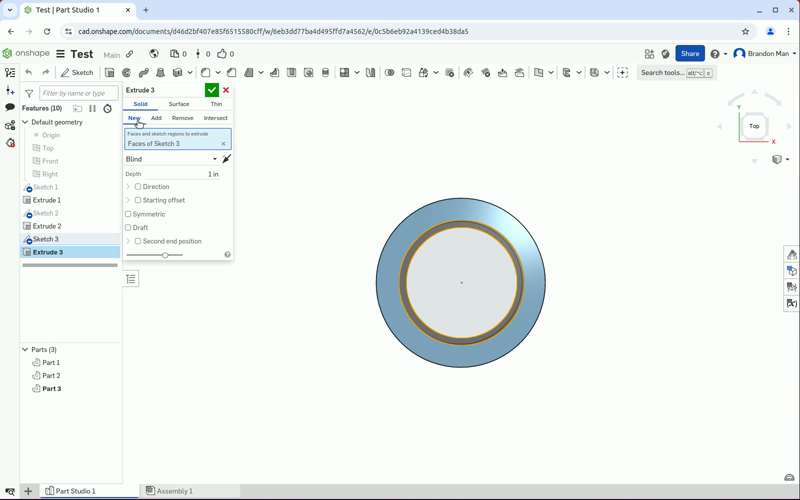
click(137, 120)
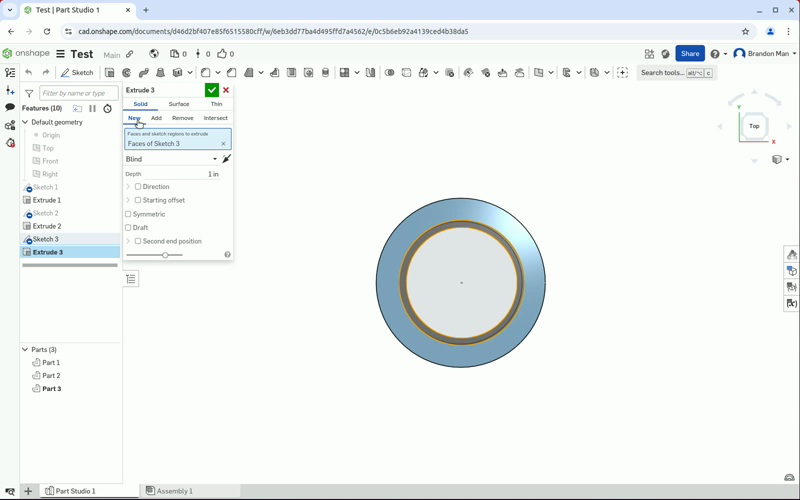
key(tab, 4)
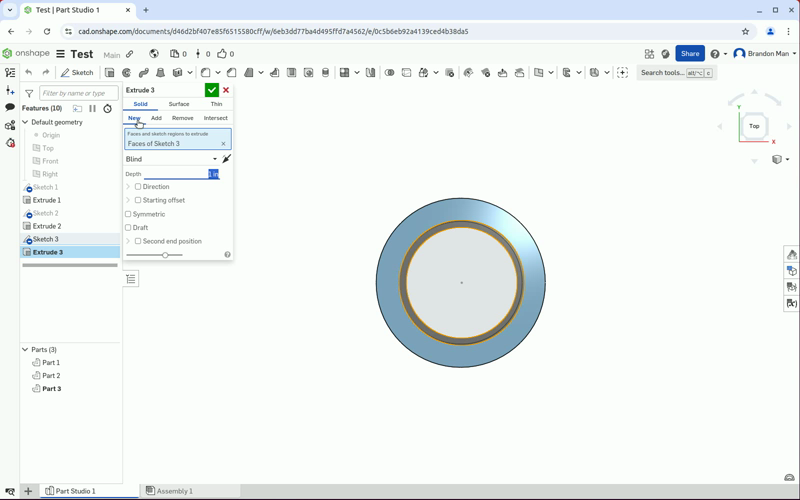
text(3.129)
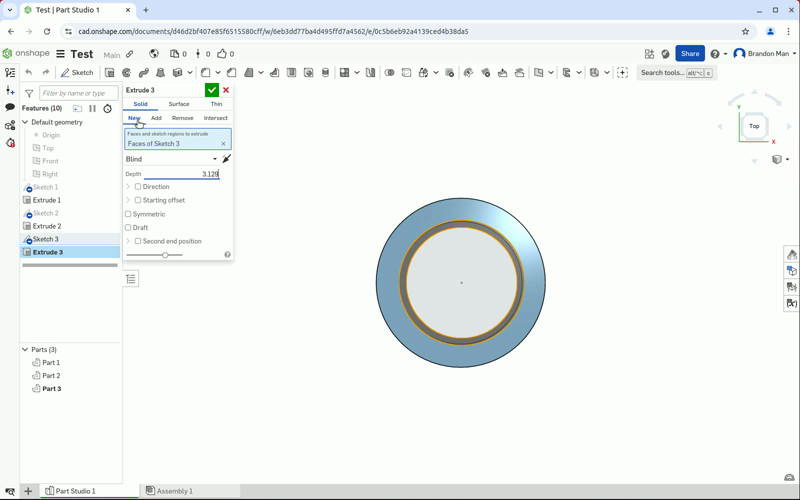
key(enter)
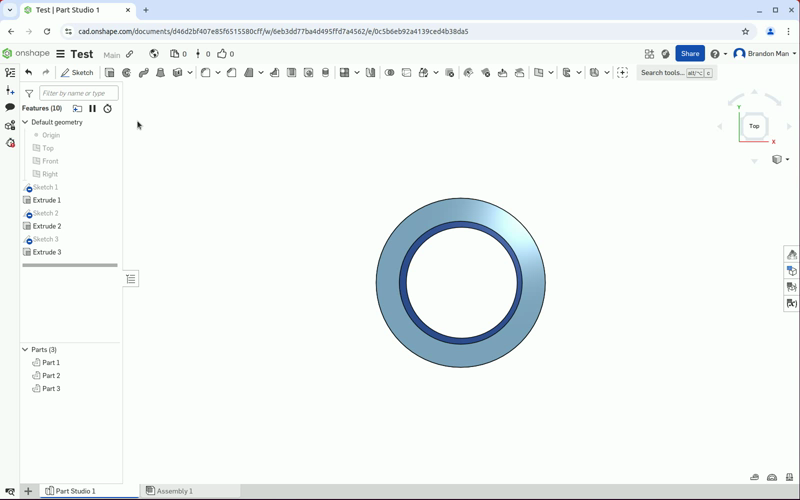
key(shift+h)
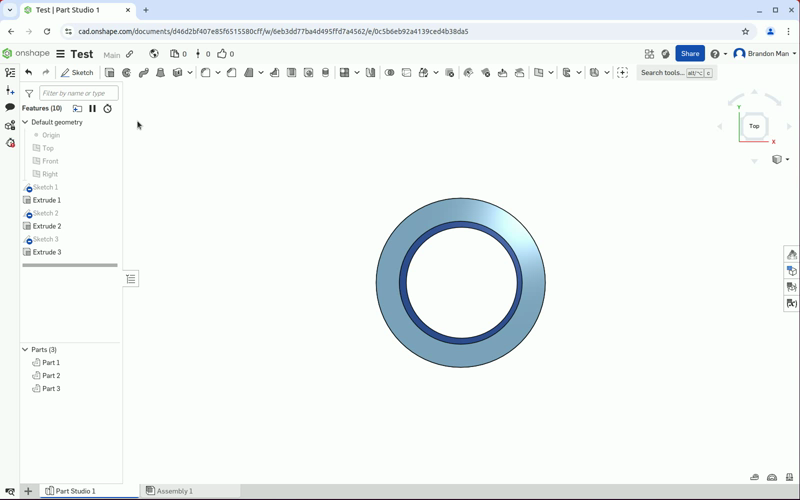
key(shift+h)
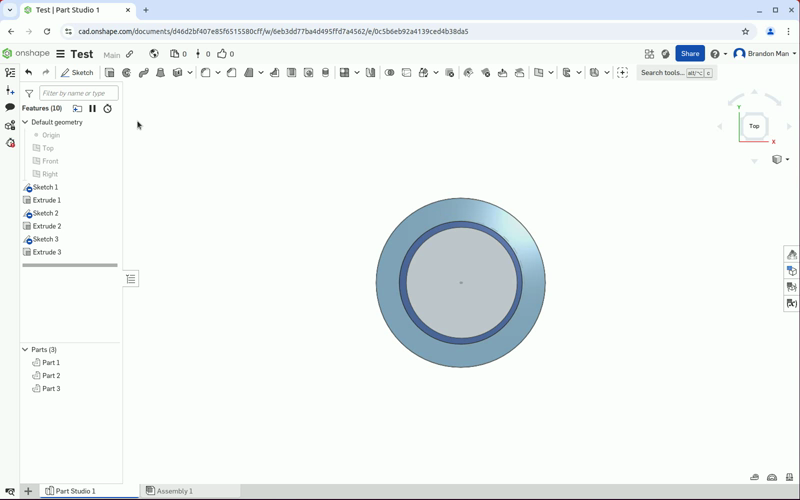
key(shift+7)
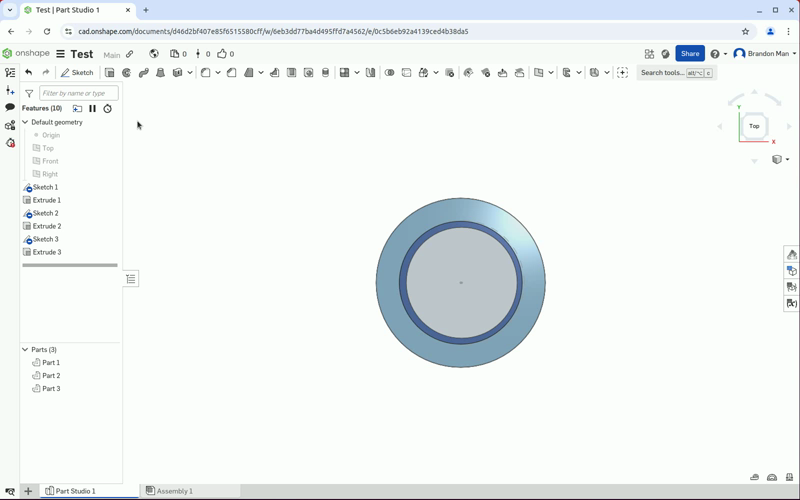
key(up, 3)
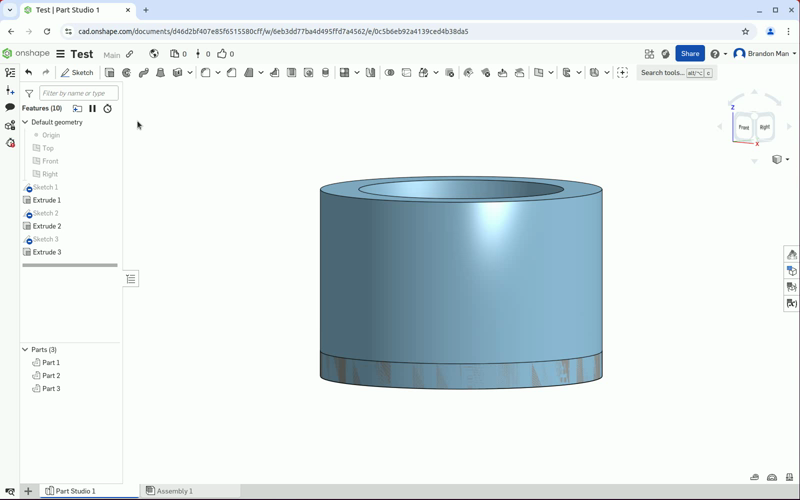
key(left, 3)
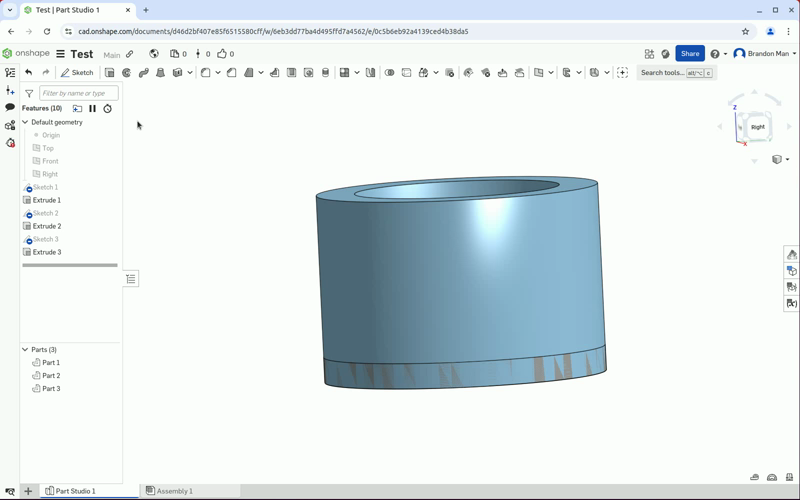
key(right, 3)
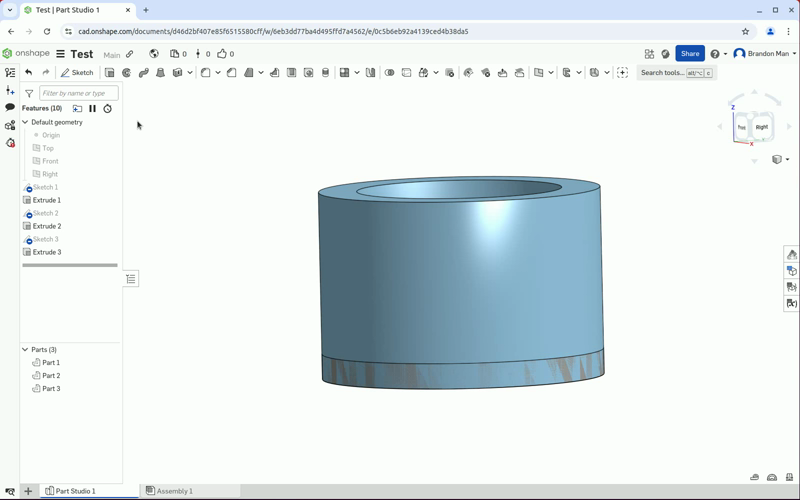
key(down, 3)
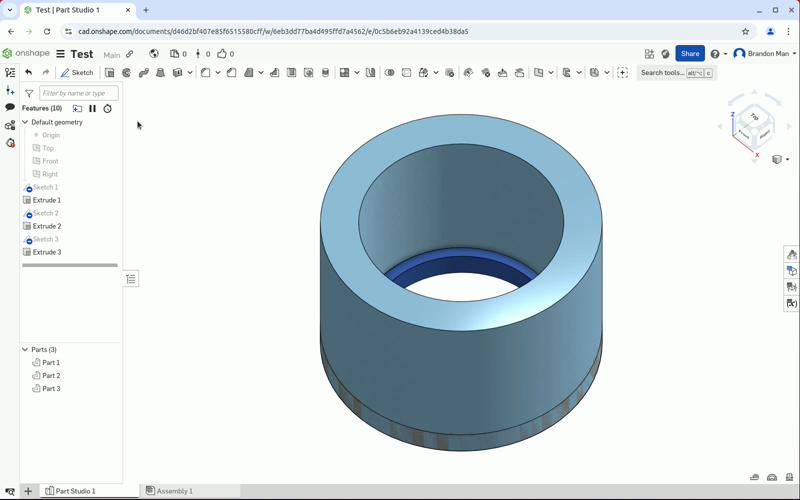
mouse_move(73, 189)
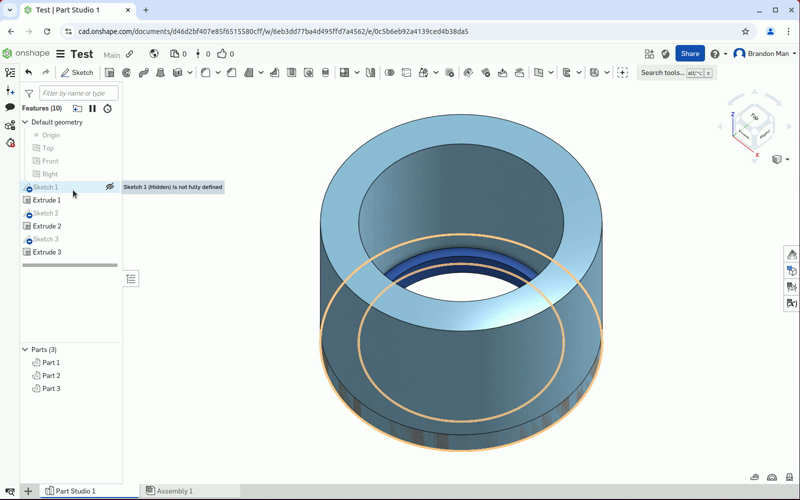
click(73, 189)